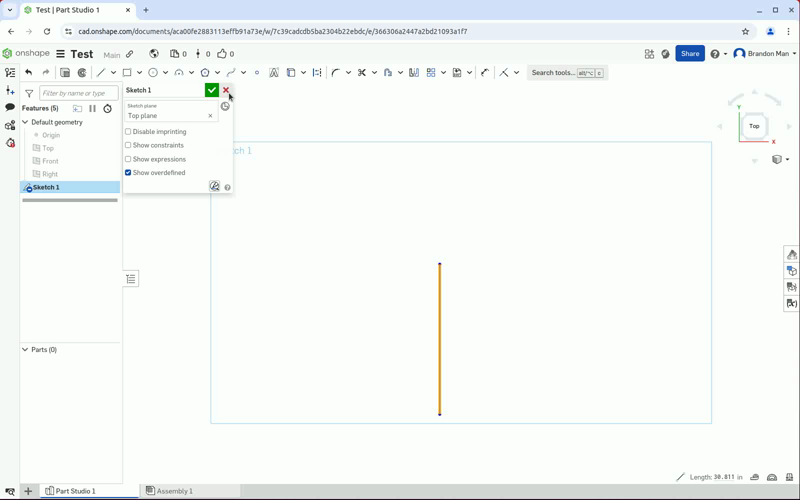
key(shift+h)
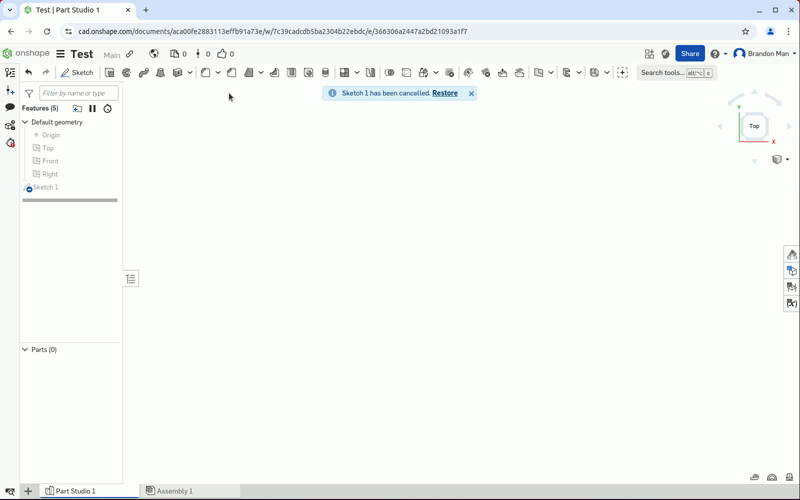
mouse_move(73, 352)
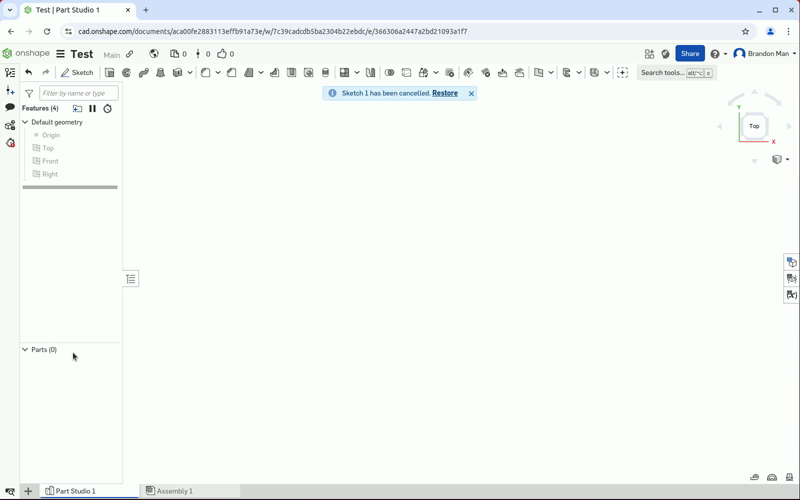
key(y)
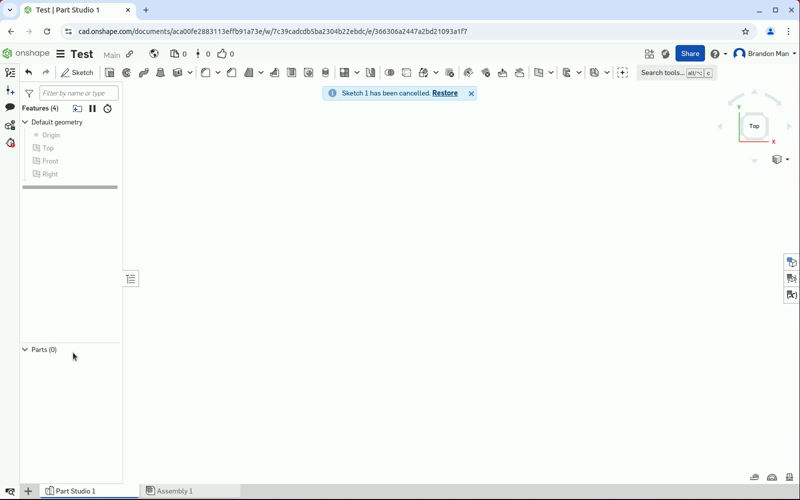
key(shift+p)
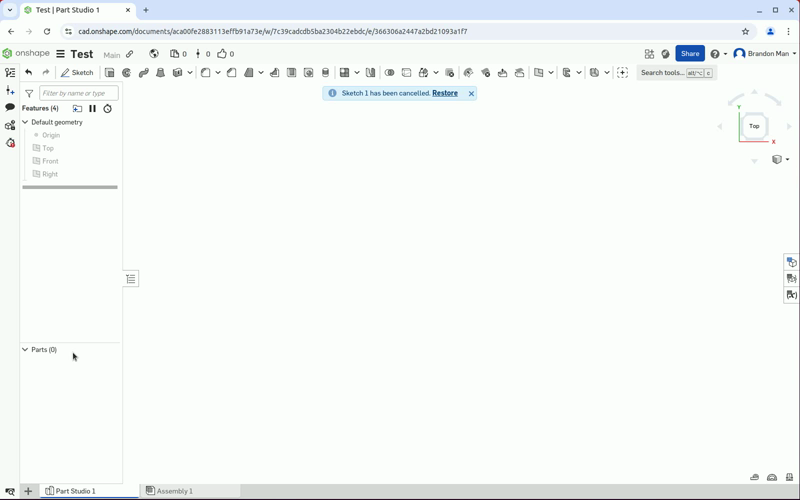
key(space)
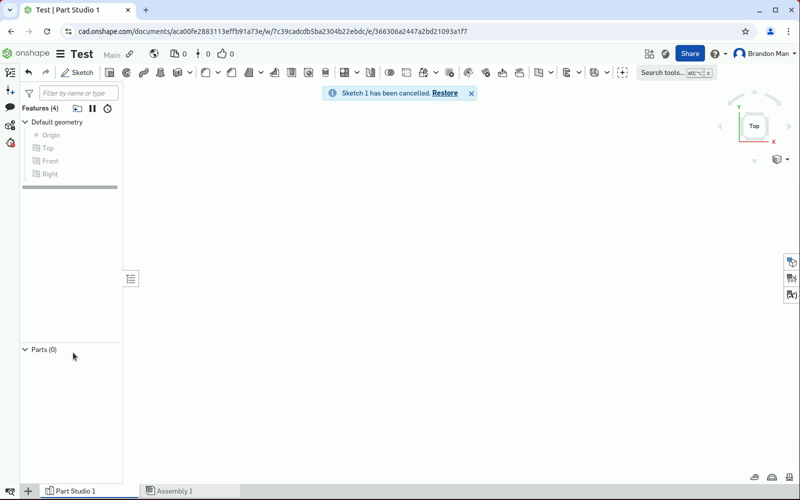
key_down(shift)
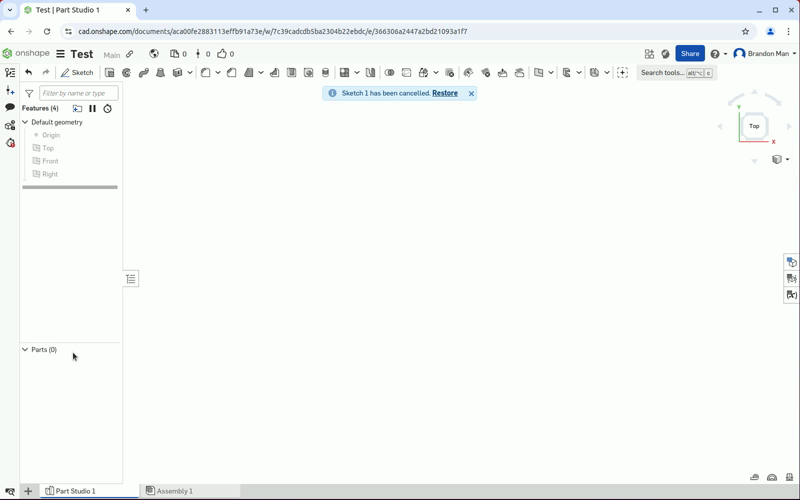
key(up)
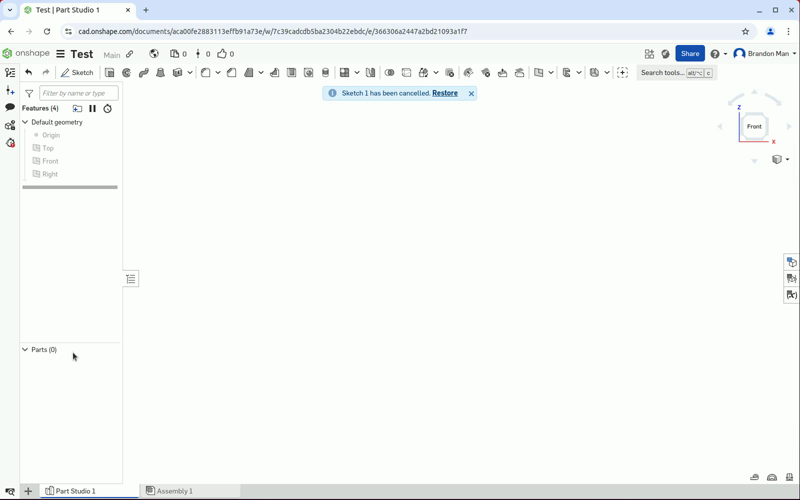
key_up(shift)
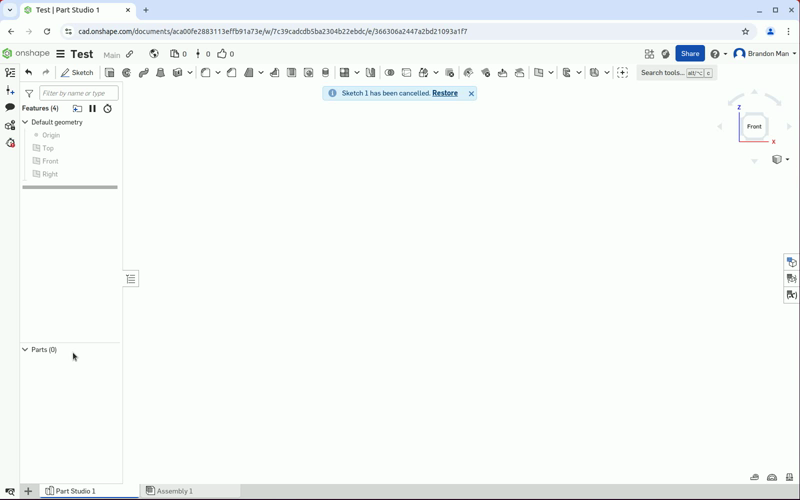
mouse_move(73, 352)
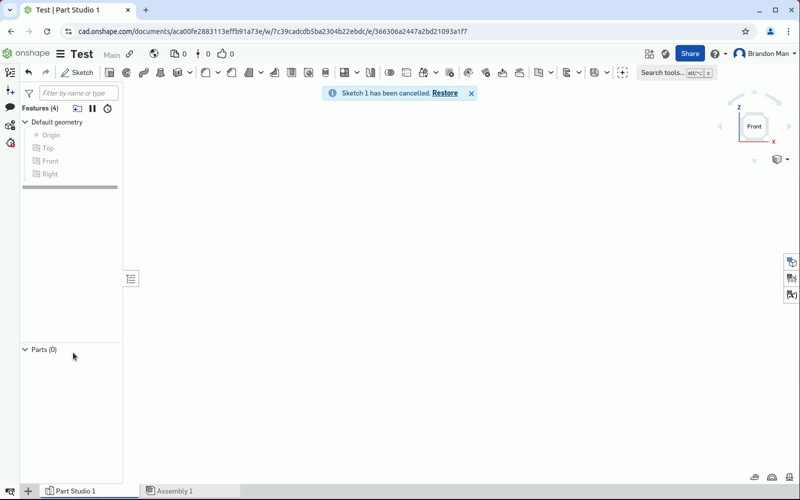
key(shift+y)
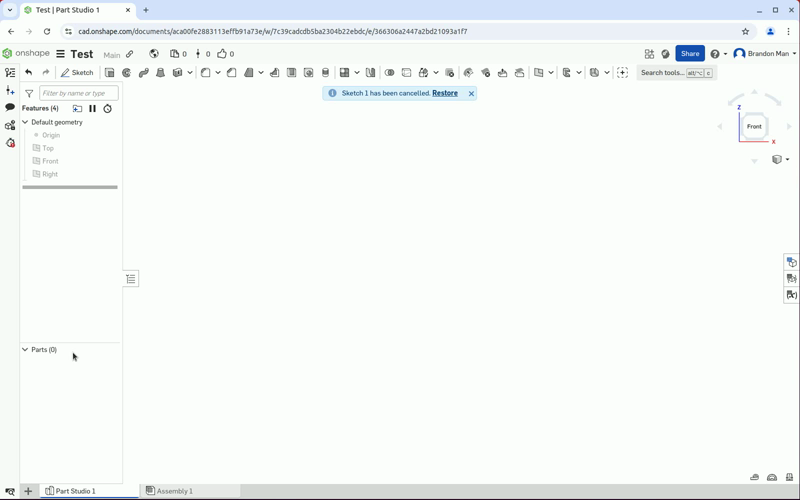
key(shift+s)
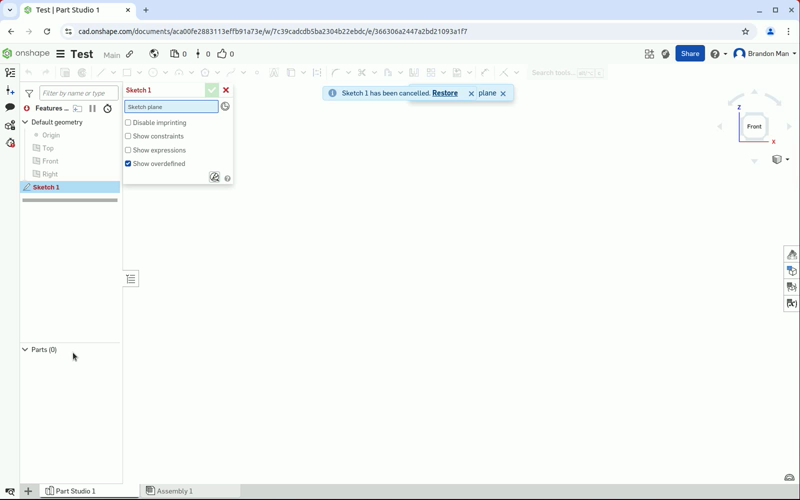
mouse_move(73, 163)
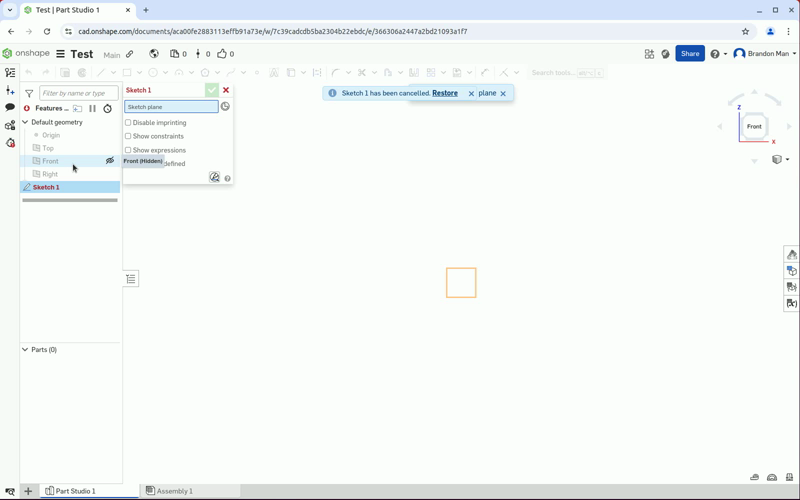
click(73, 163)
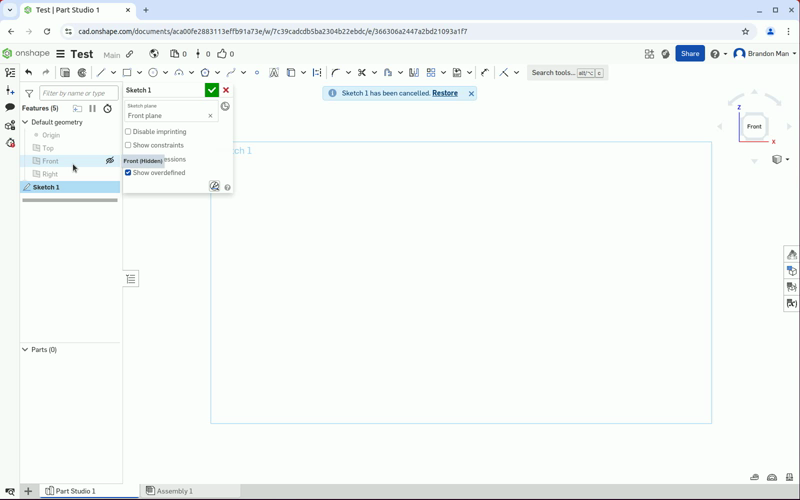
mouse_move(73, 352)
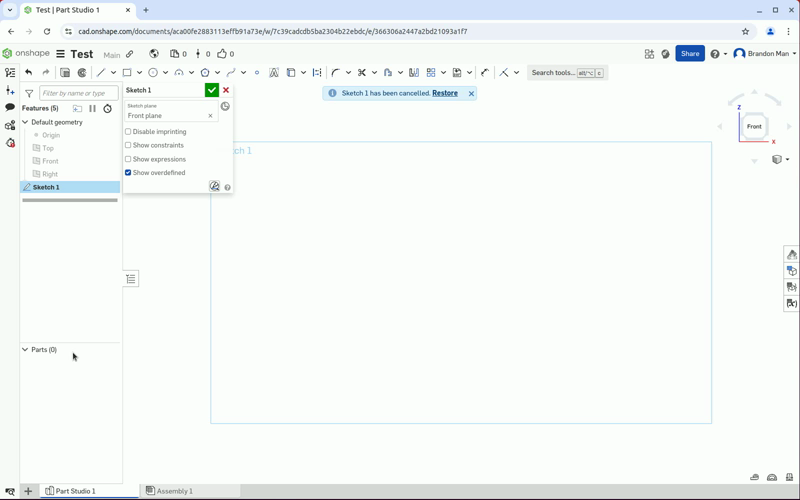
key(y)
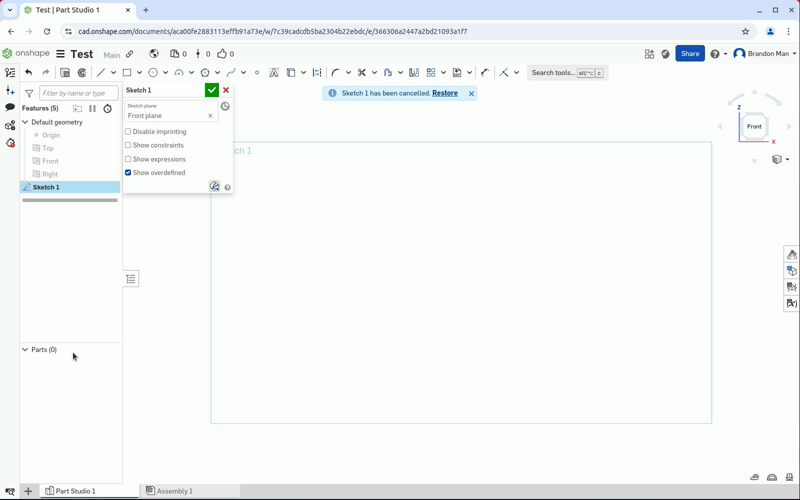
key(c)
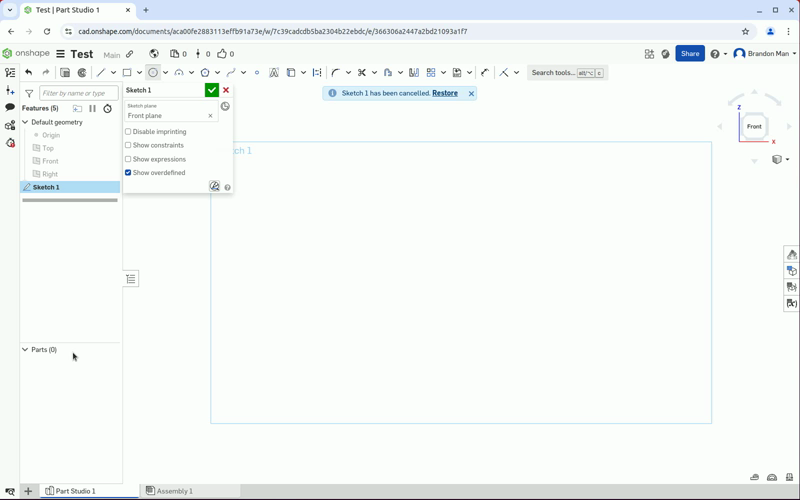
key_down(shift)
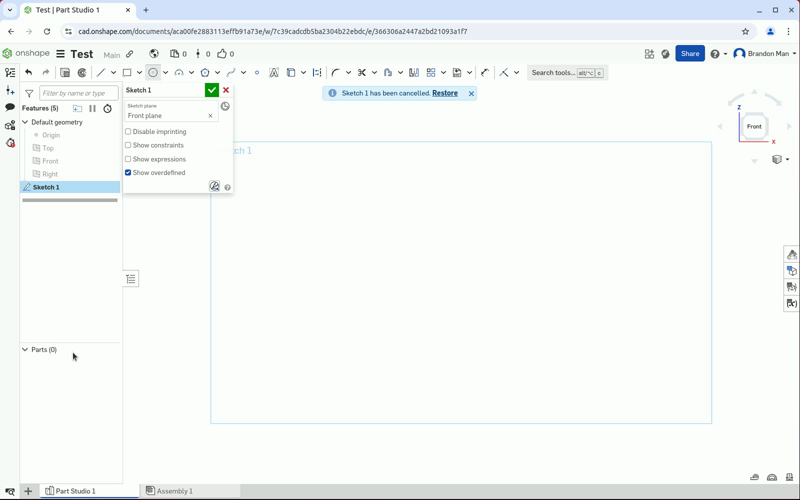
mouse_move(460, 282)
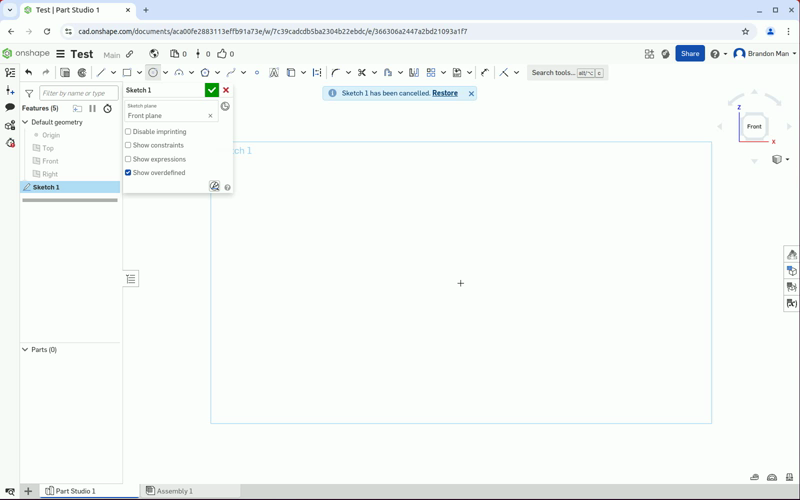
click(460, 282)
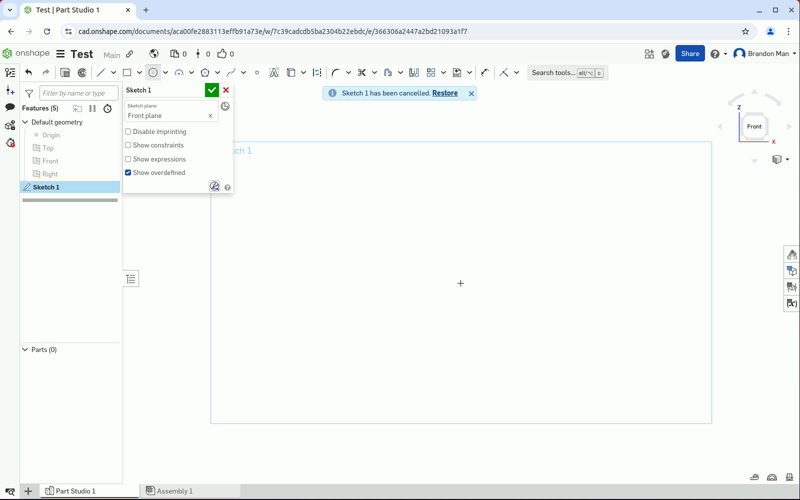
key_up(shift)
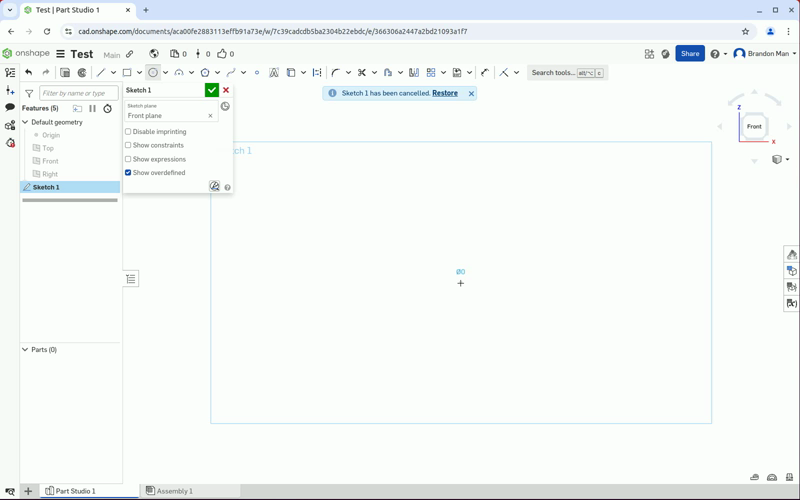
mouse_move(520, 282)
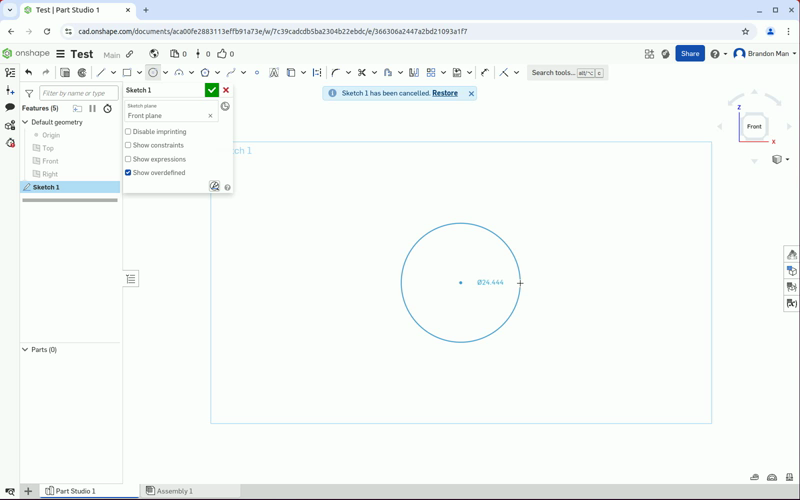
click(520, 282)
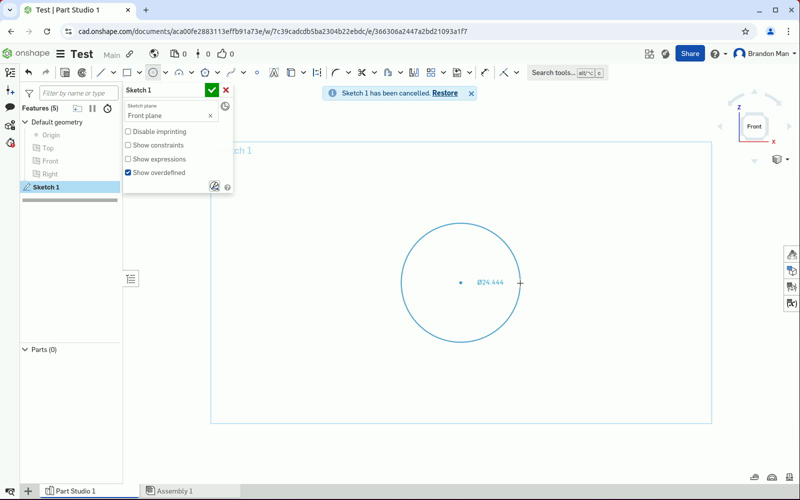
key(esc)
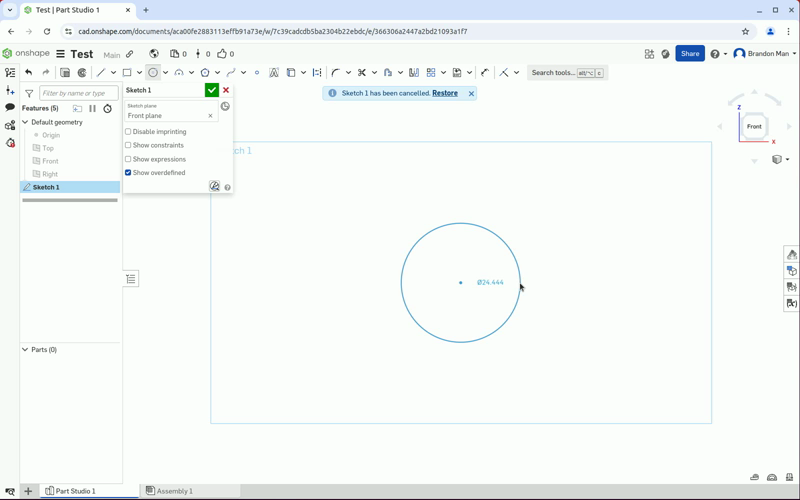
mouse_move(483, 274)
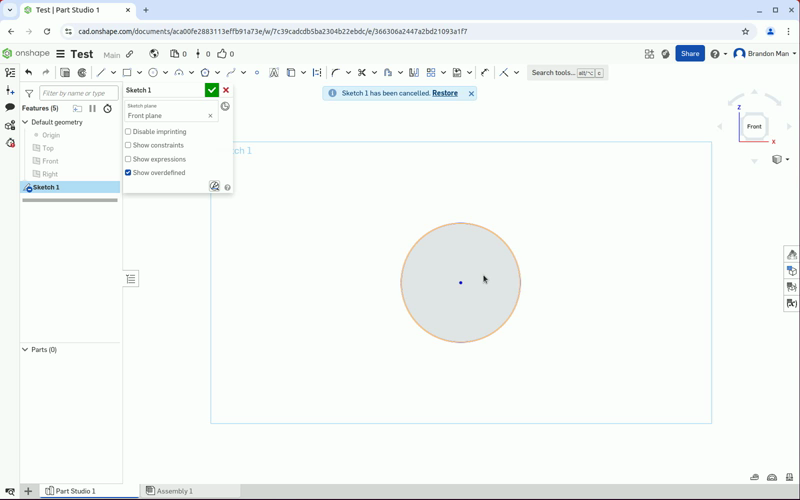
click(483, 274)
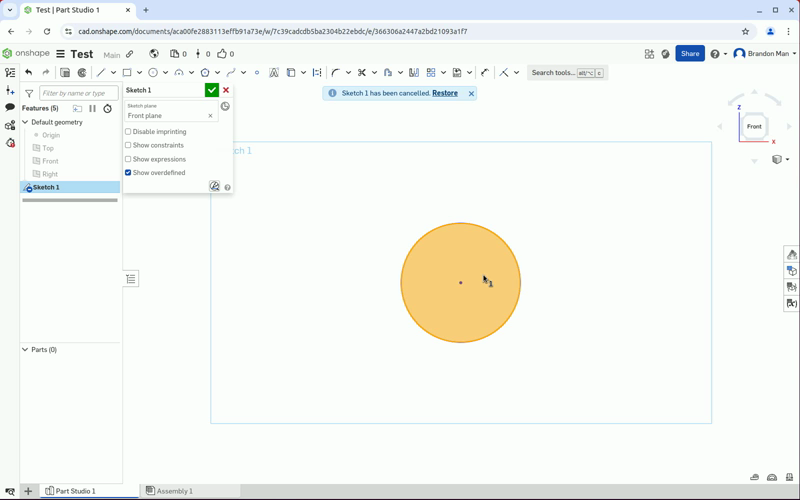
mouse_move(73, 352)
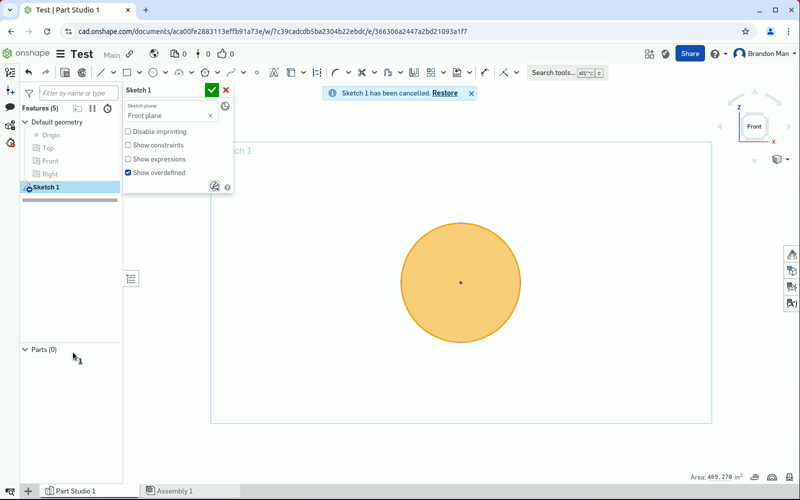
key(shift+y)
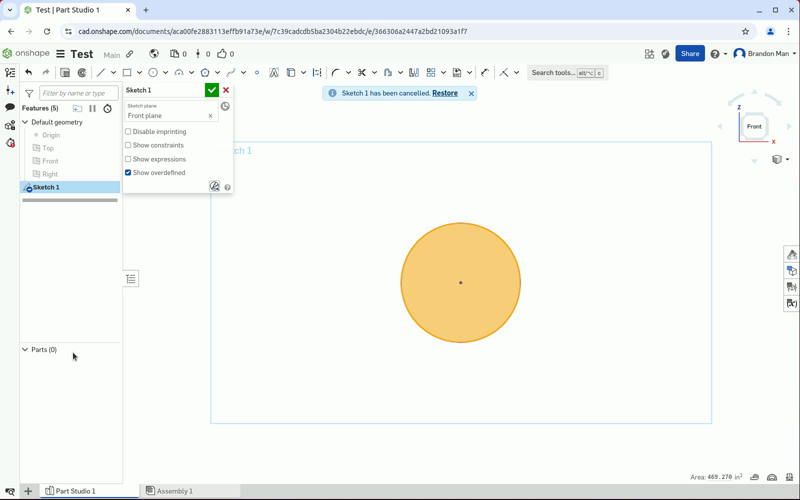
key(shift+e)
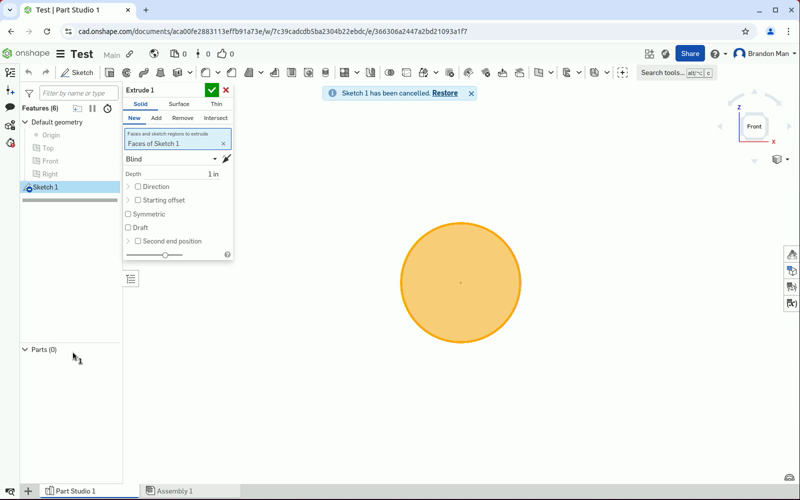
mouse_move(143, 106)
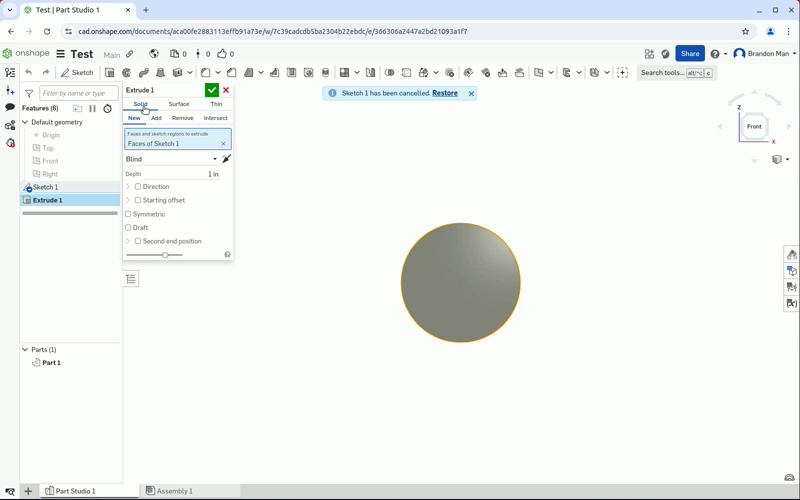
click(143, 106)
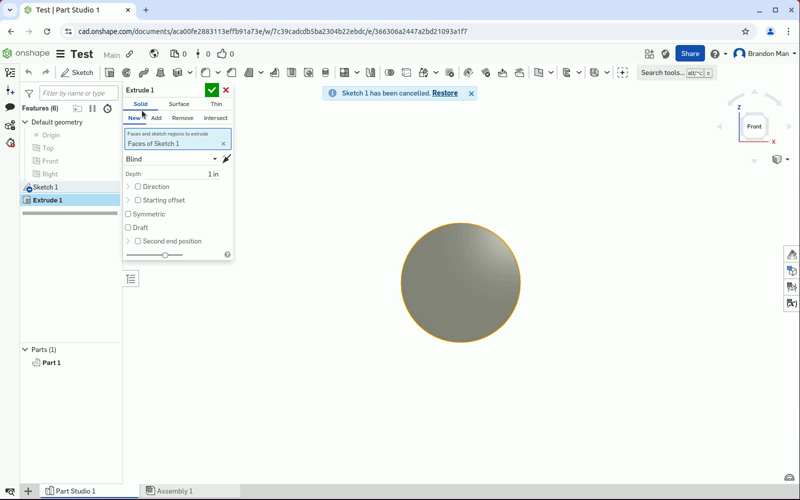
mouse_move(137, 120)
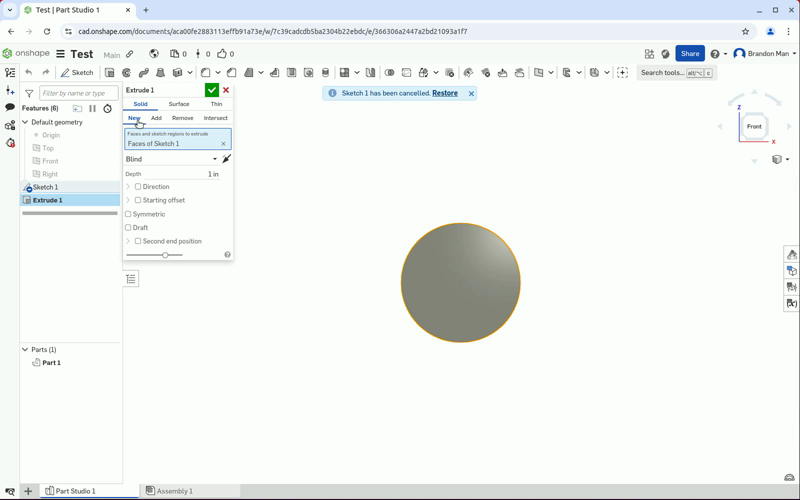
click(137, 120)
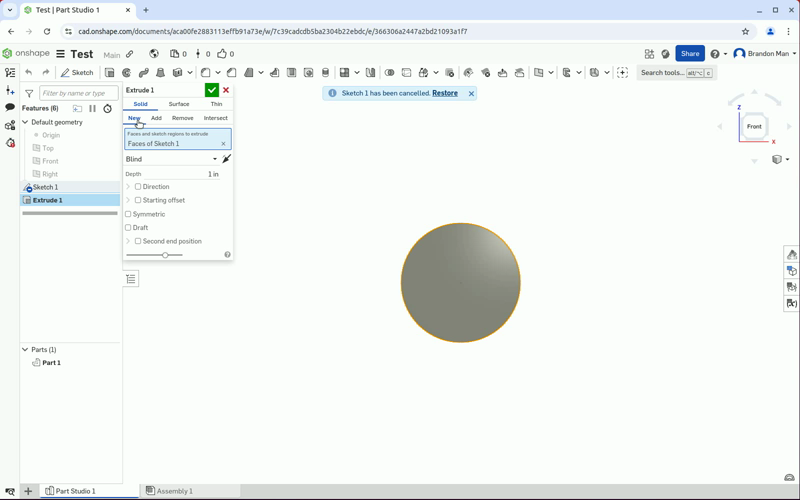
key(tab, 4)
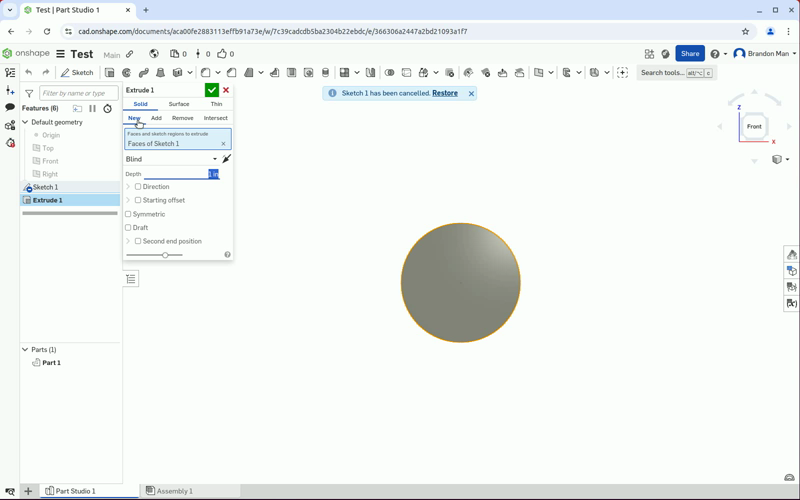
text(23.108)
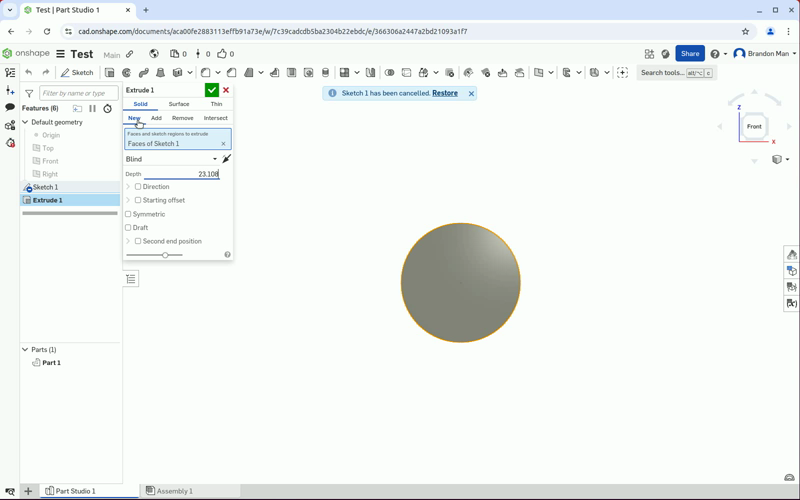
key(enter)
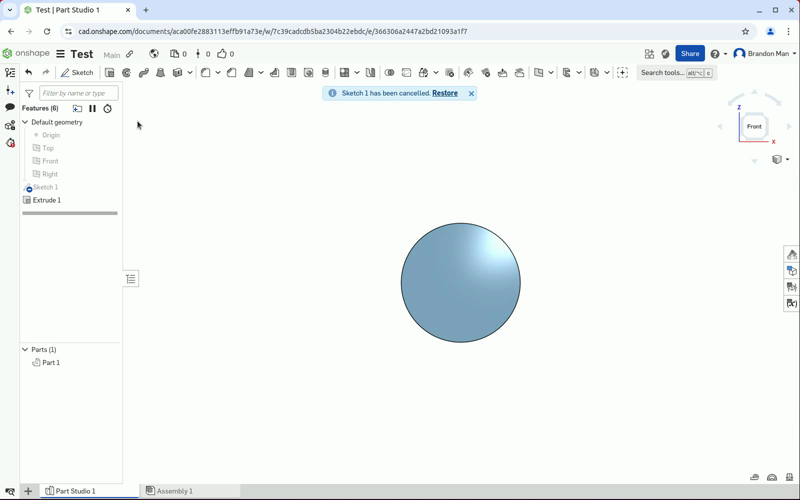
key(shift+h)
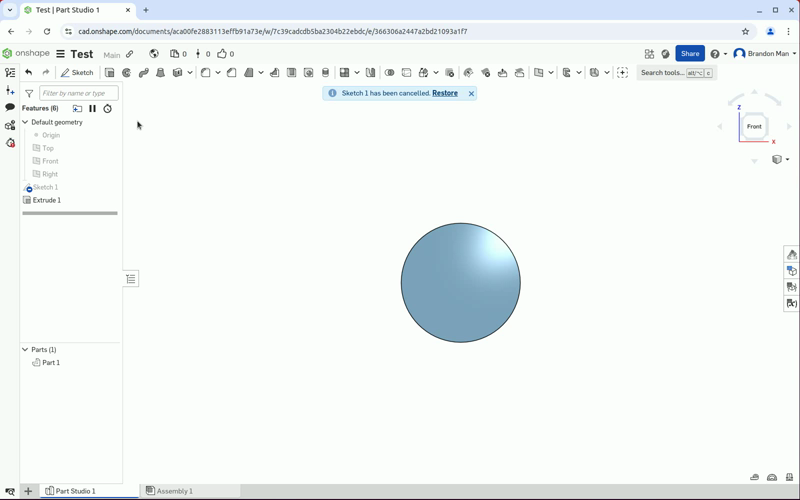
key(shift+h)
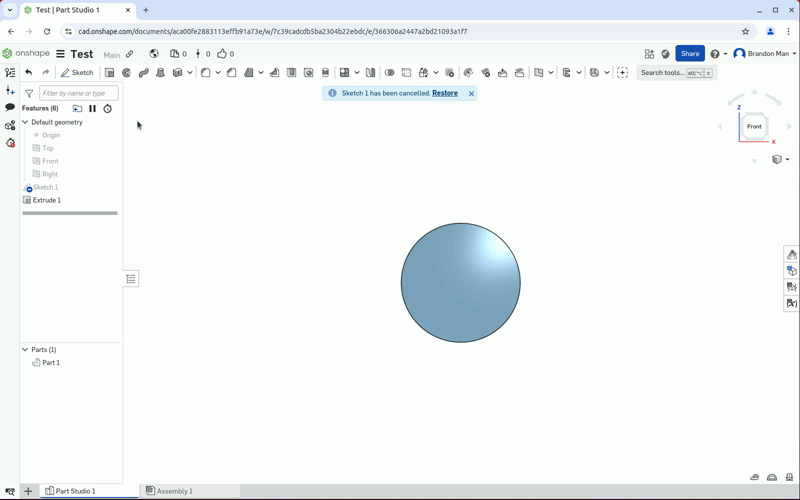
mouse_move(73, 189)
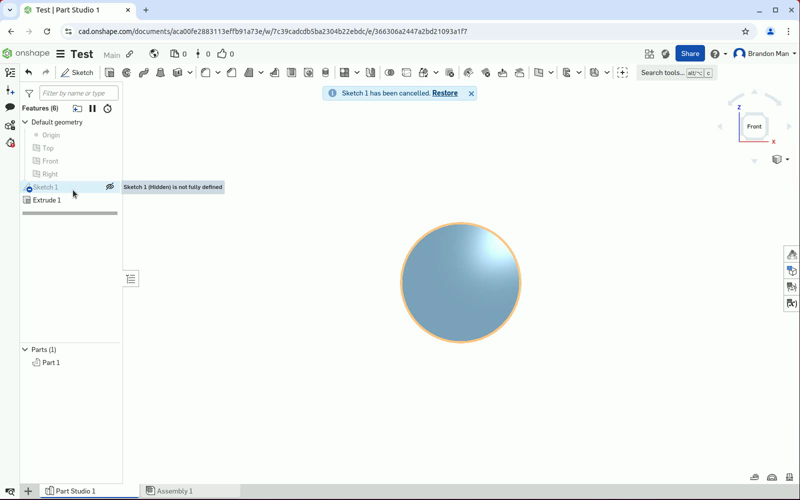
click(73, 189)
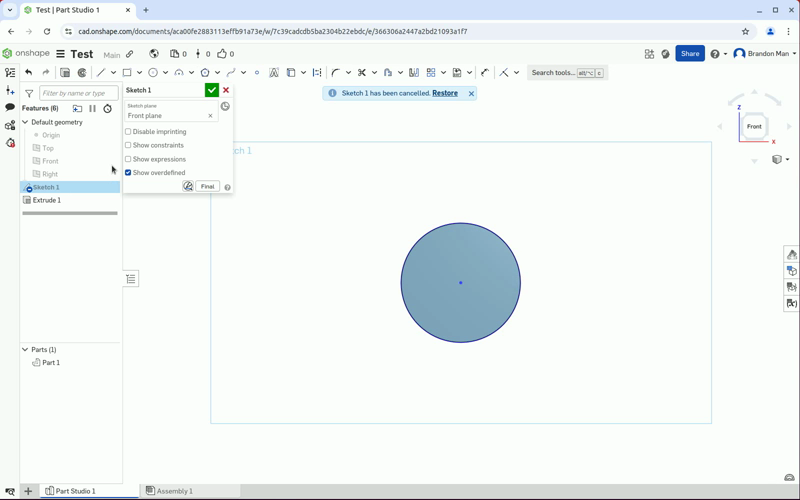
mouse_move(229, 92)
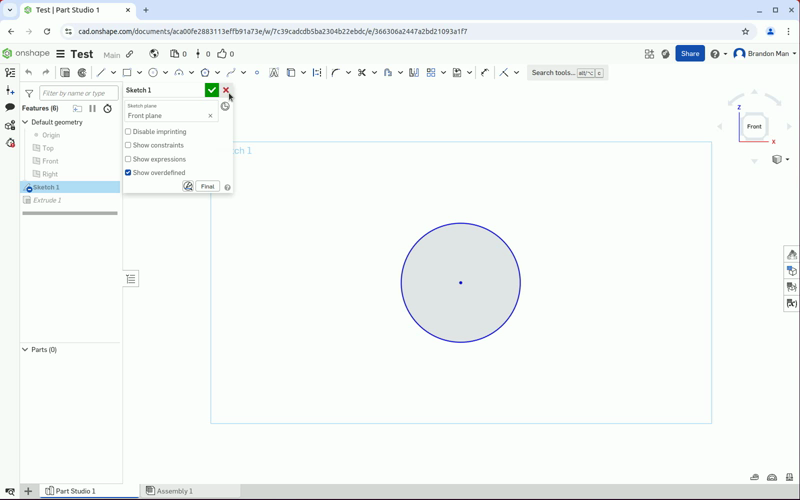
click(229, 92)
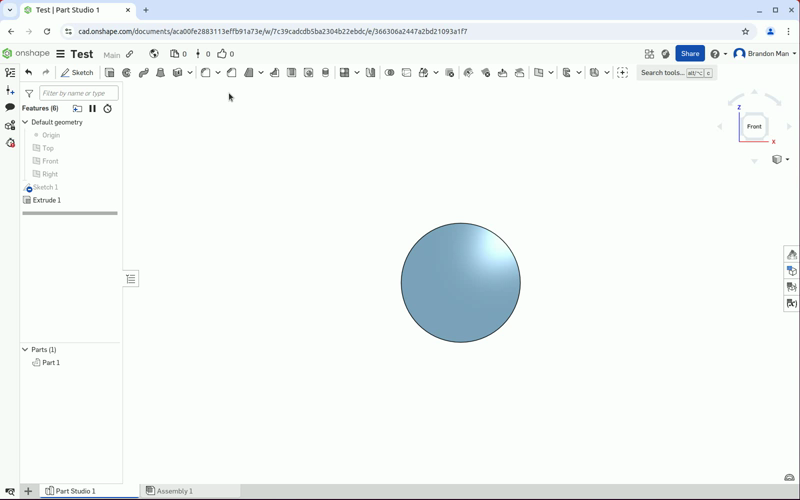
mouse_move(541, 75)
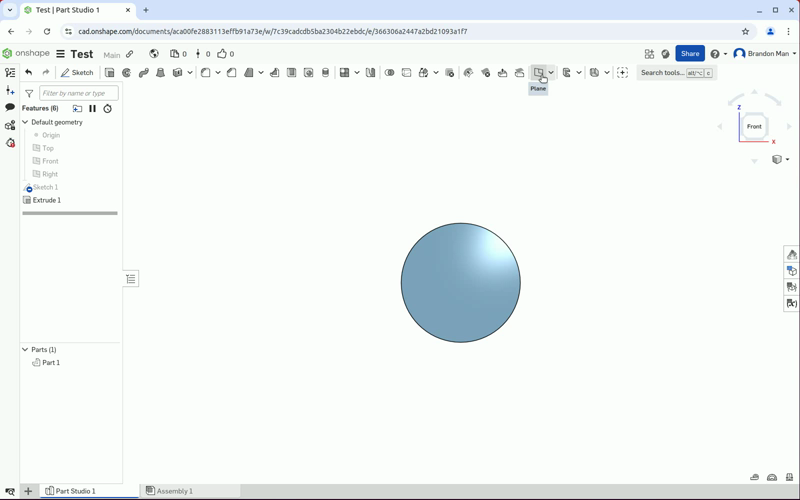
click(541, 75)
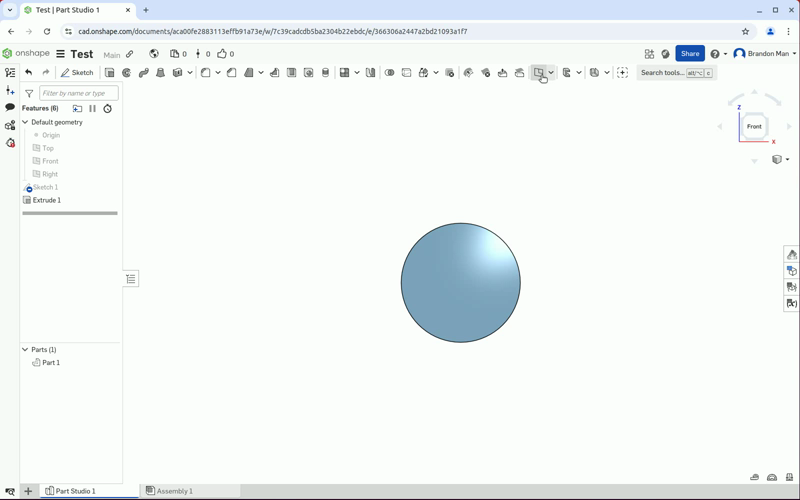
mouse_move(73, 163)
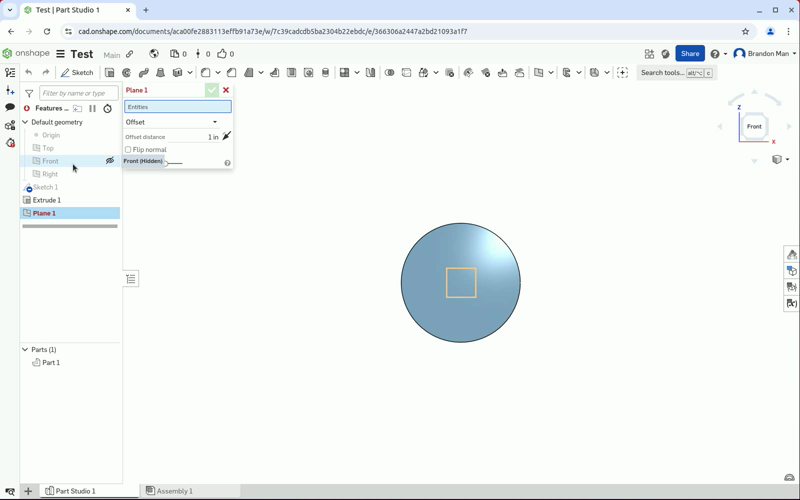
click(73, 163)
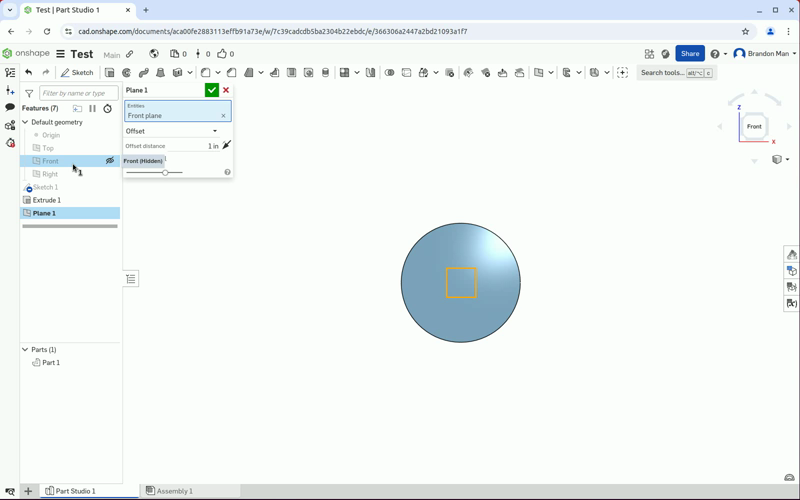
key(tab, 2)
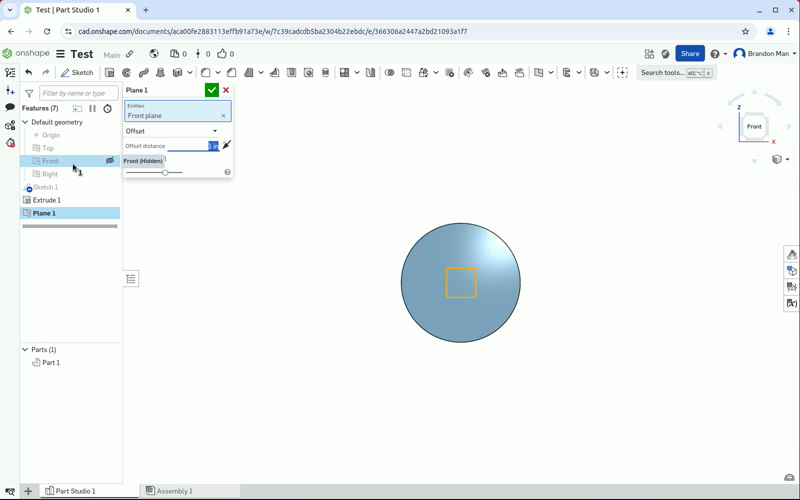
text(23.108)
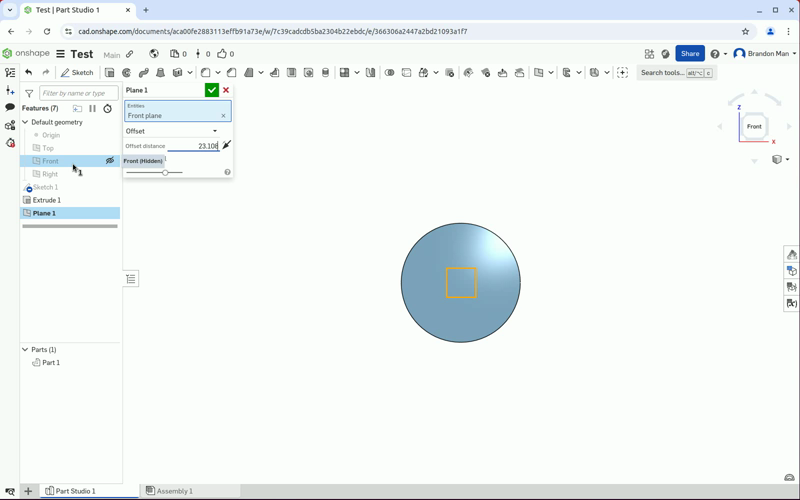
key(enter, 2)
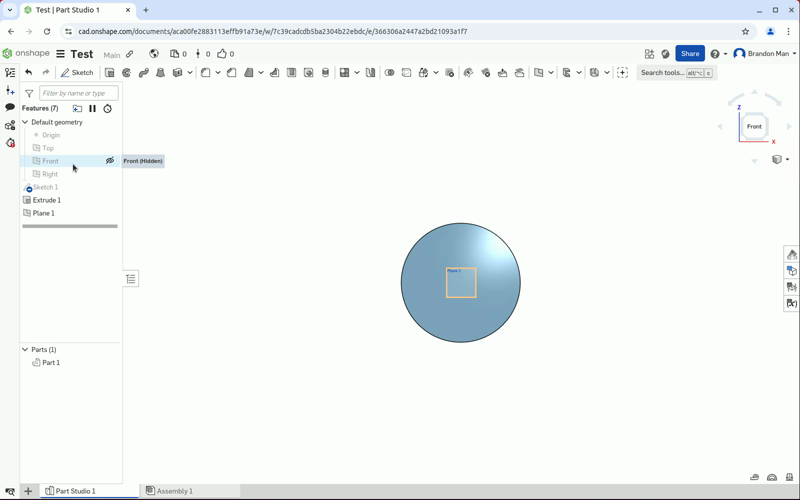
key(shift+s)
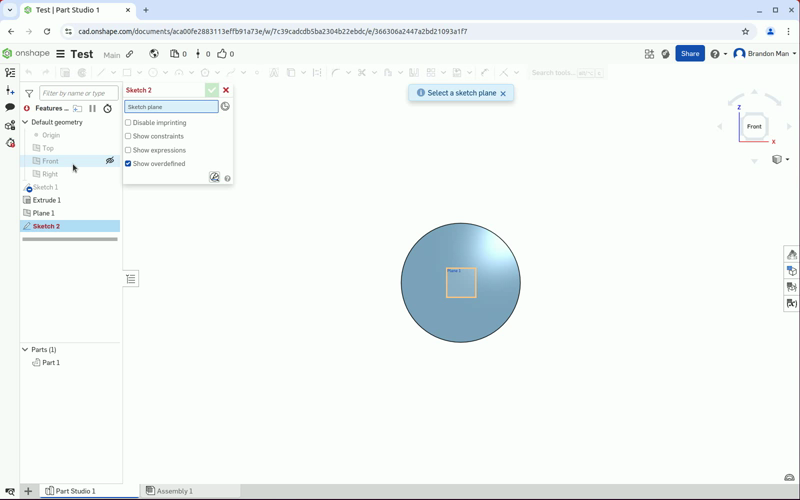
mouse_move(73, 215)
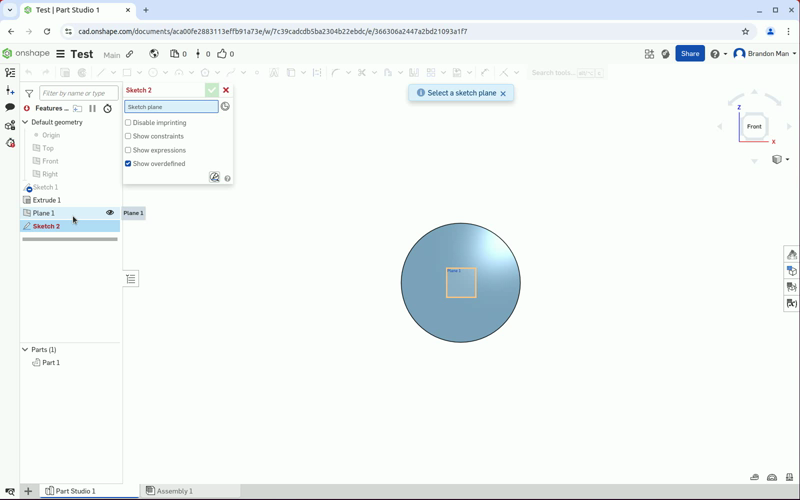
click(73, 215)
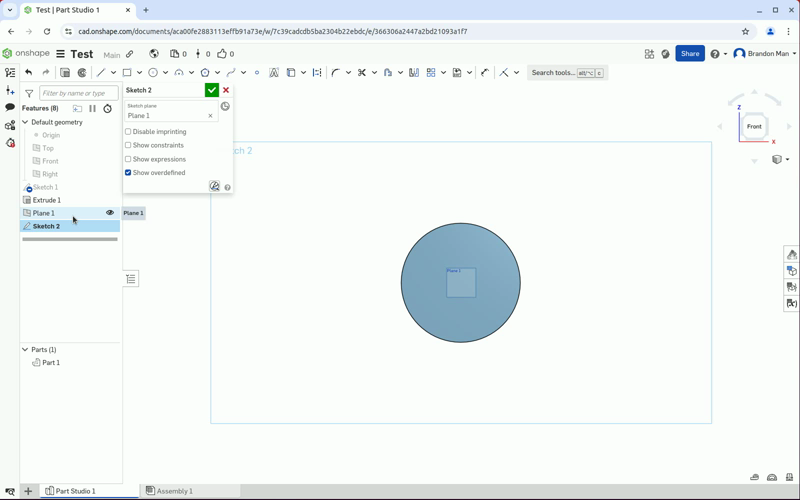
mouse_move(73, 352)
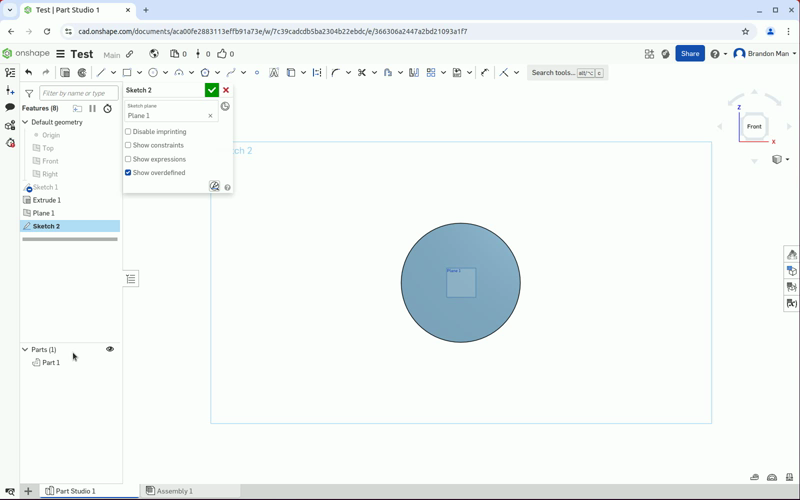
key(y)
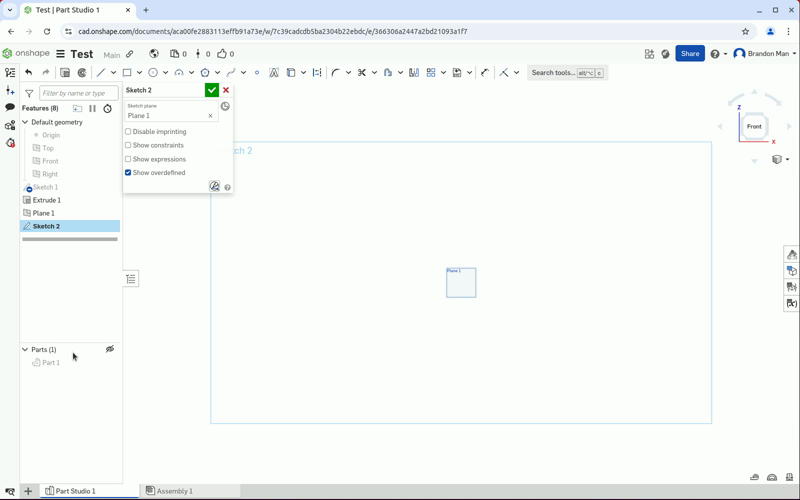
key(c)
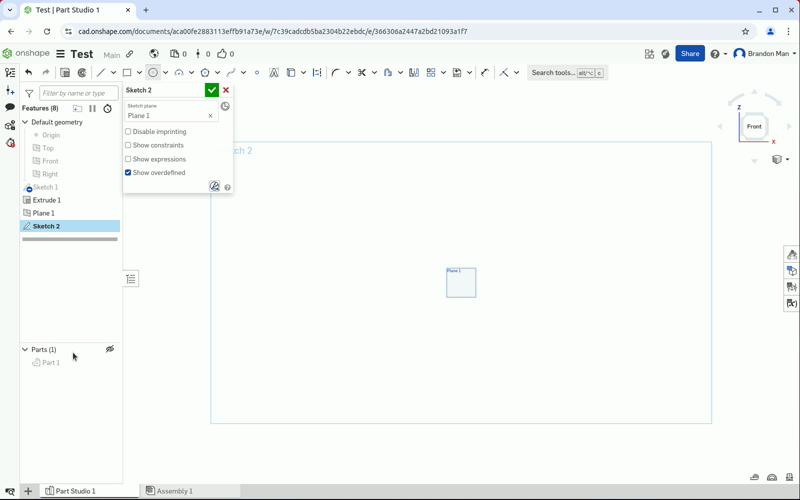
key_down(shift)
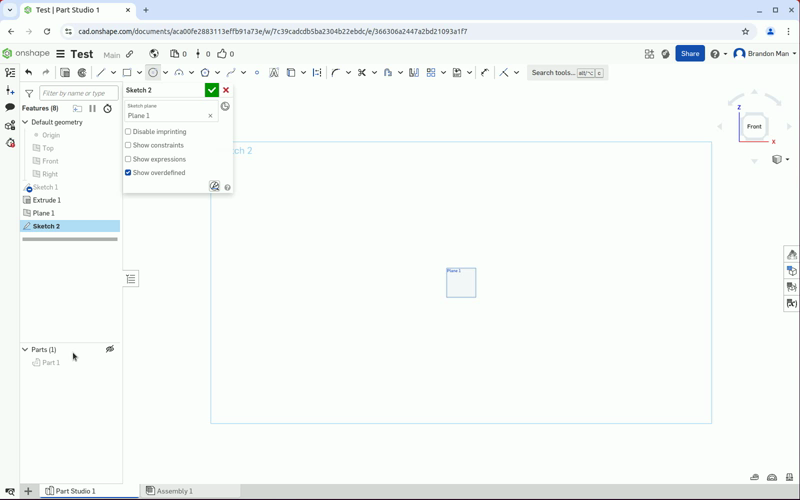
mouse_move(460, 282)
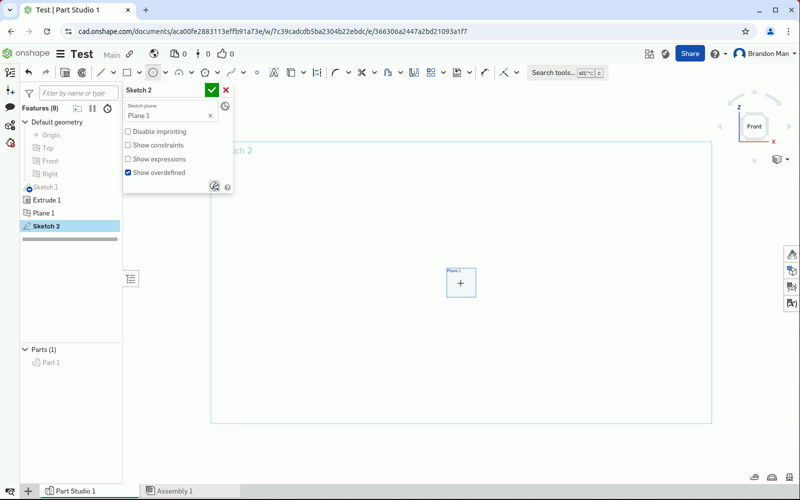
click(460, 282)
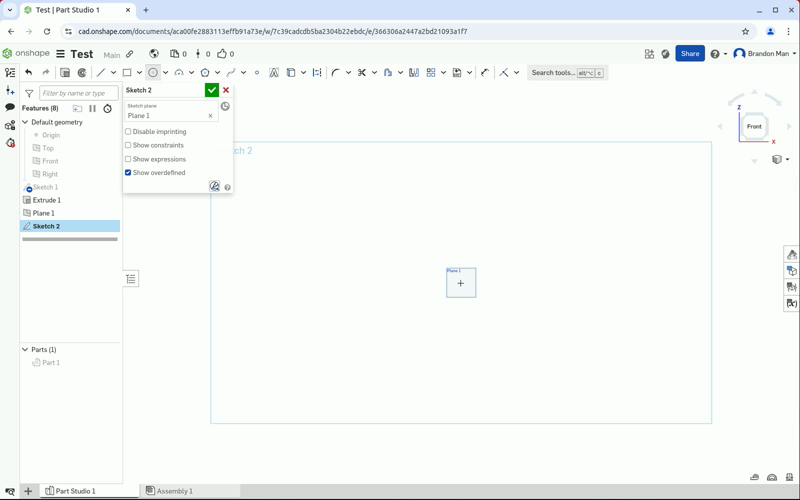
key_up(shift)
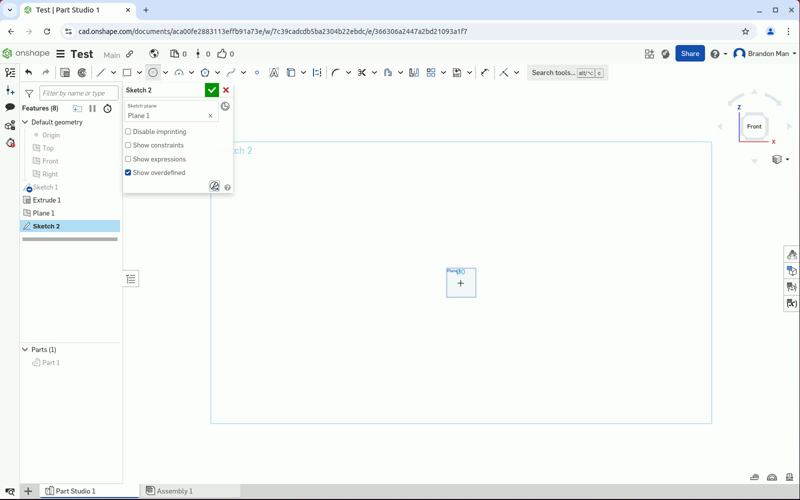
mouse_move(470, 282)
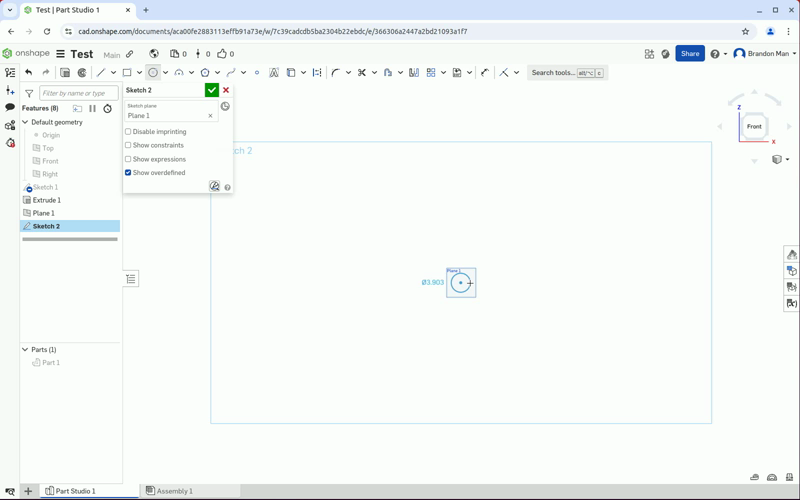
click(470, 282)
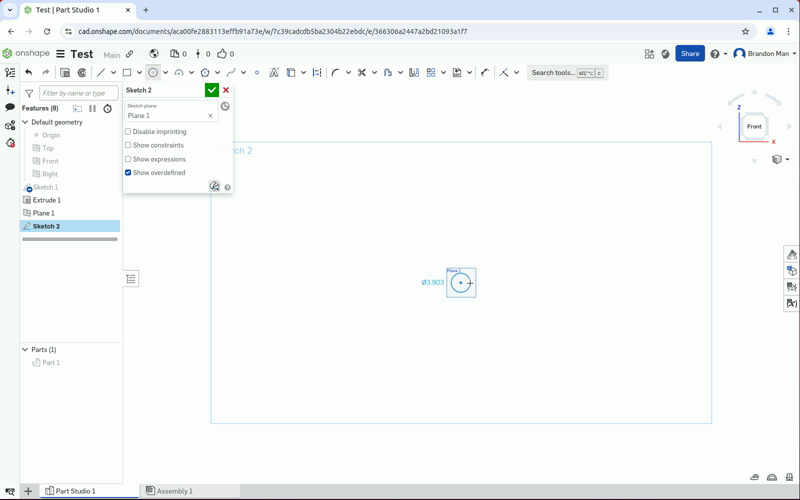
key(esc)
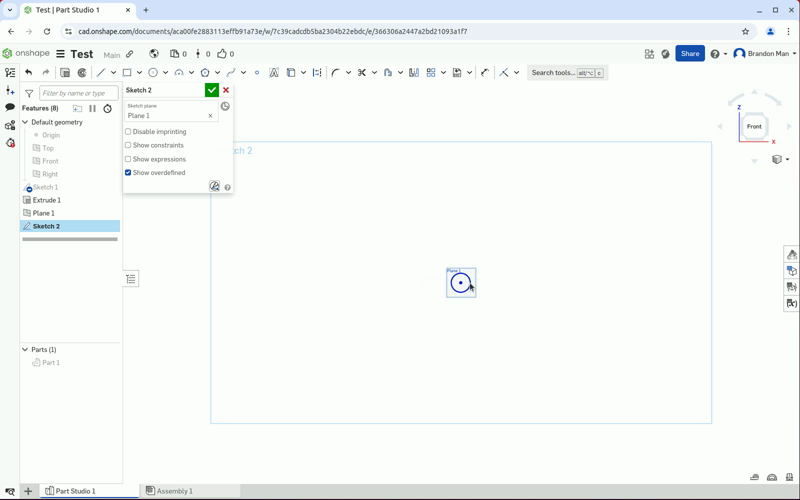
mouse_move(467, 288)
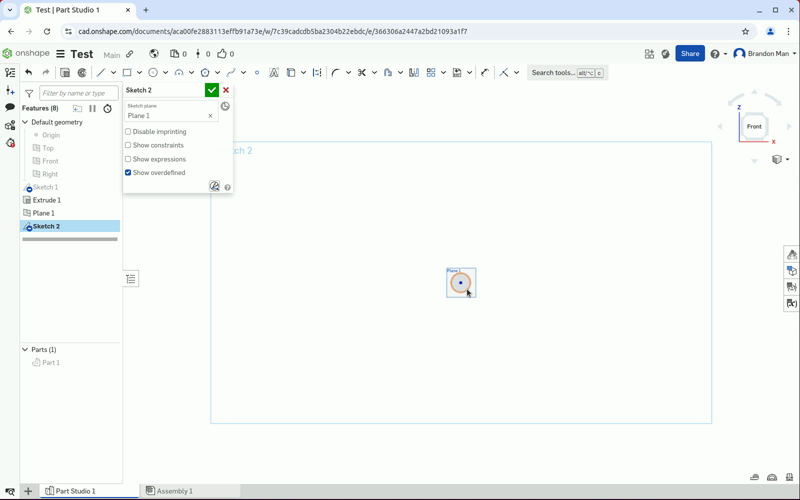
scroll(6)
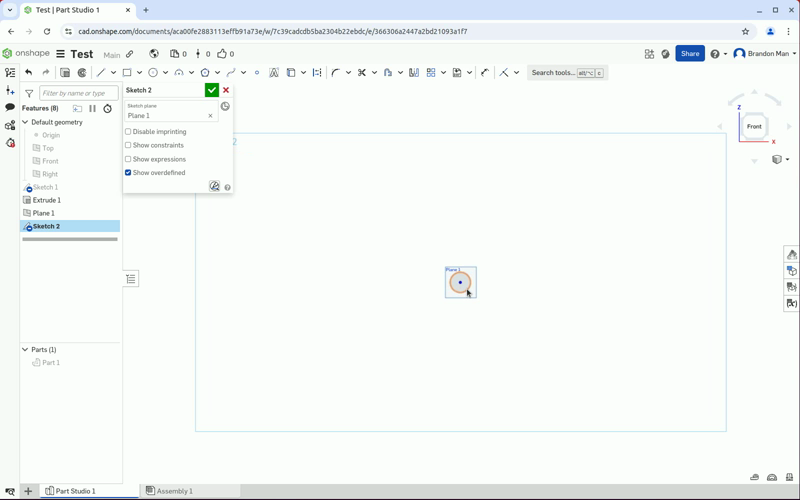
scroll(6)
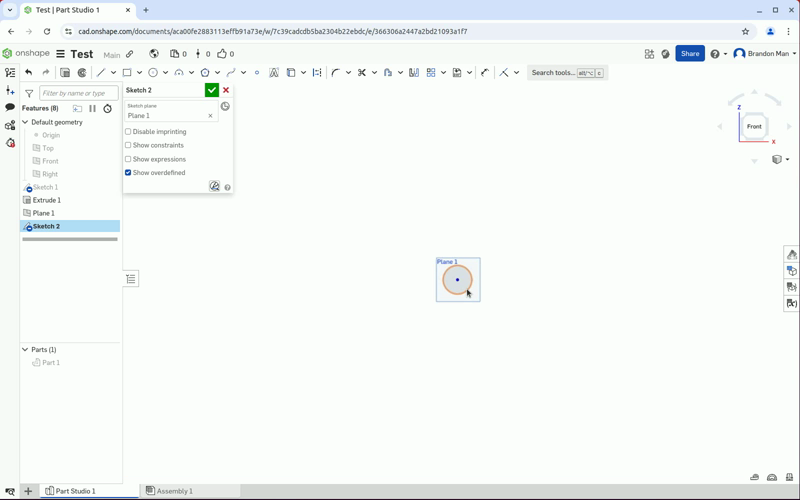
scroll(6)
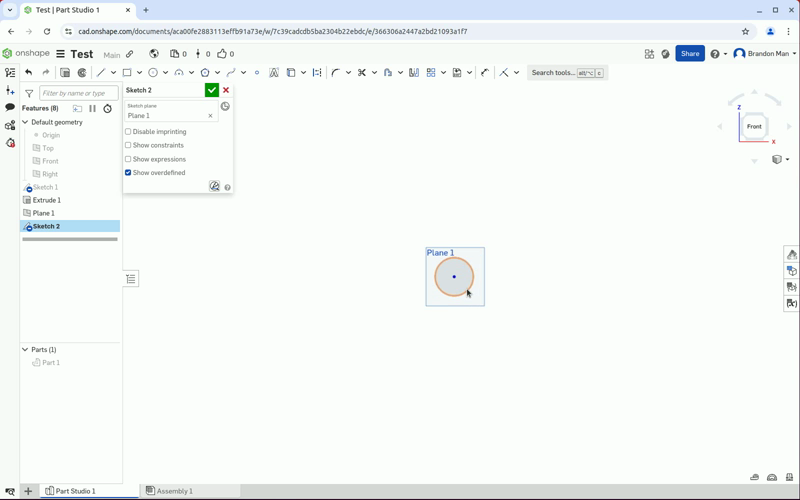
scroll(6)
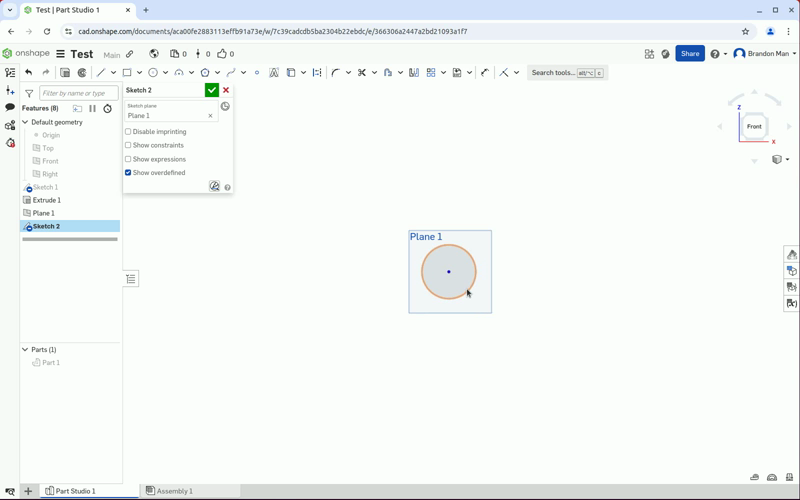
scroll(6)
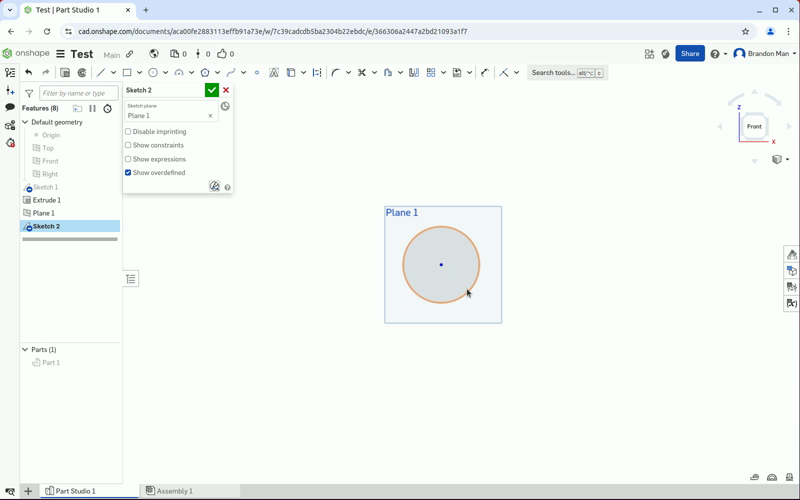
scroll(6)
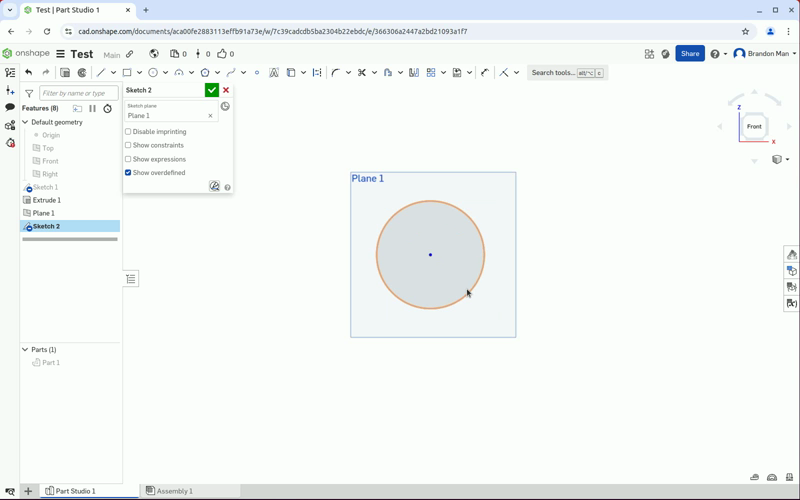
scroll(6)
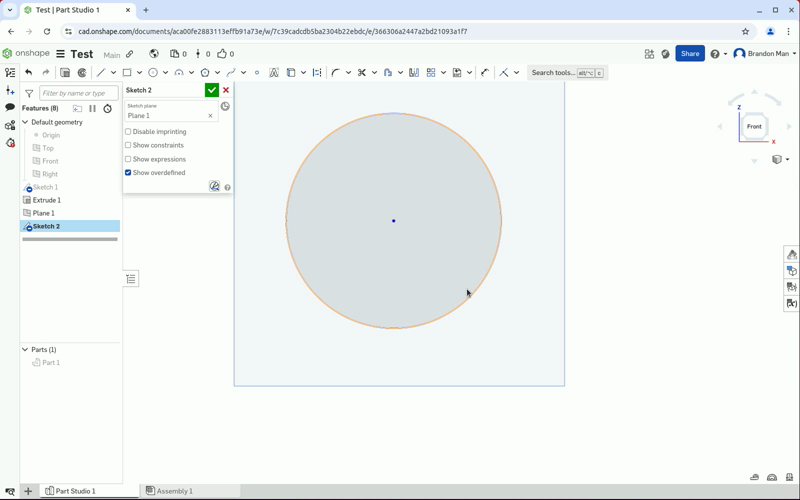
click(467, 288)
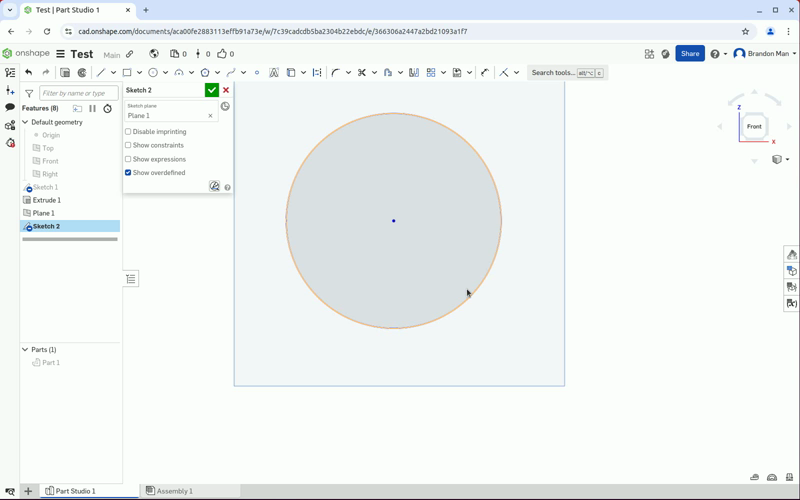
scroll(-6)
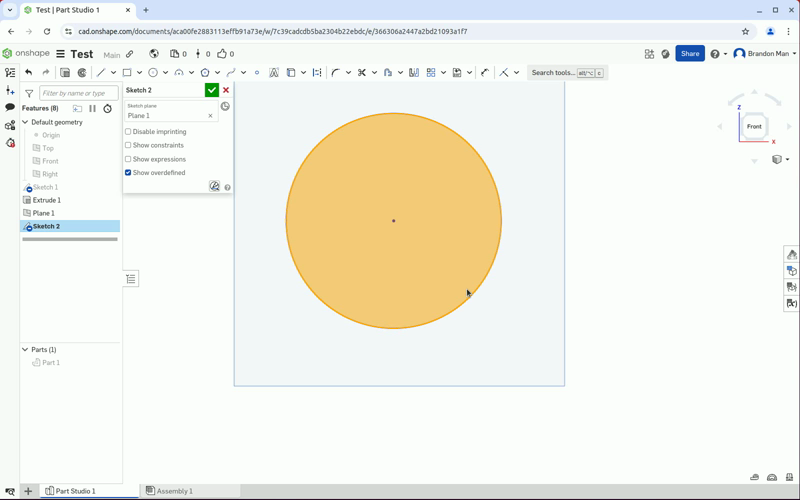
scroll(-6)
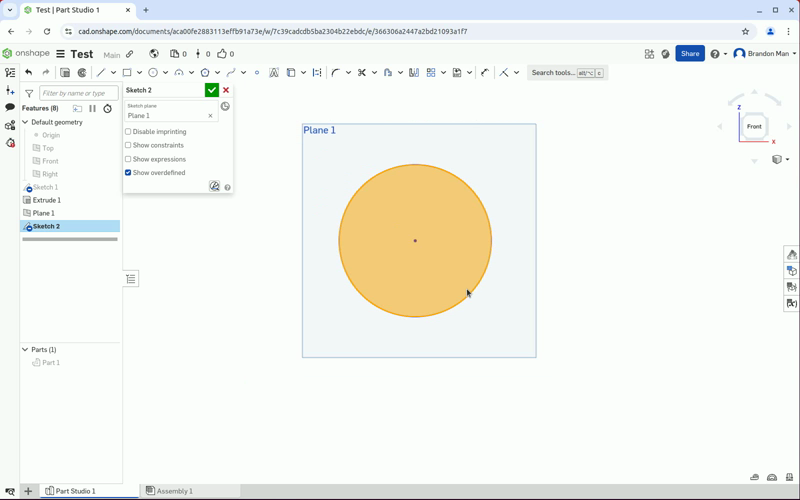
scroll(-6)
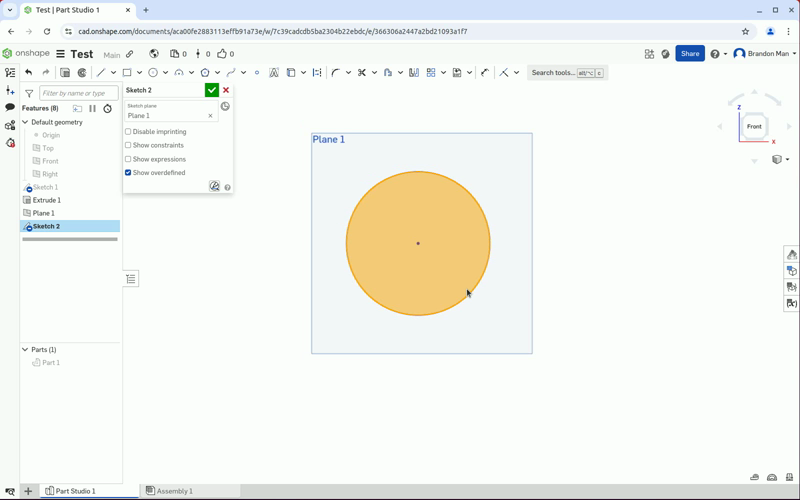
scroll(-6)
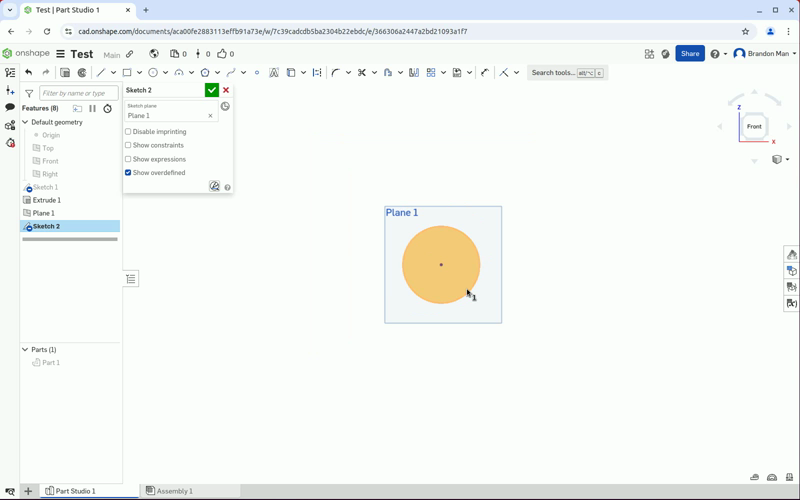
scroll(-6)
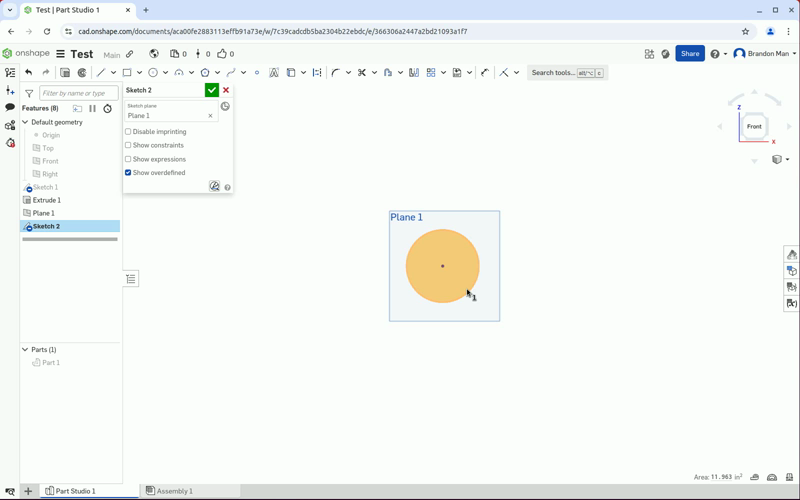
scroll(-6)
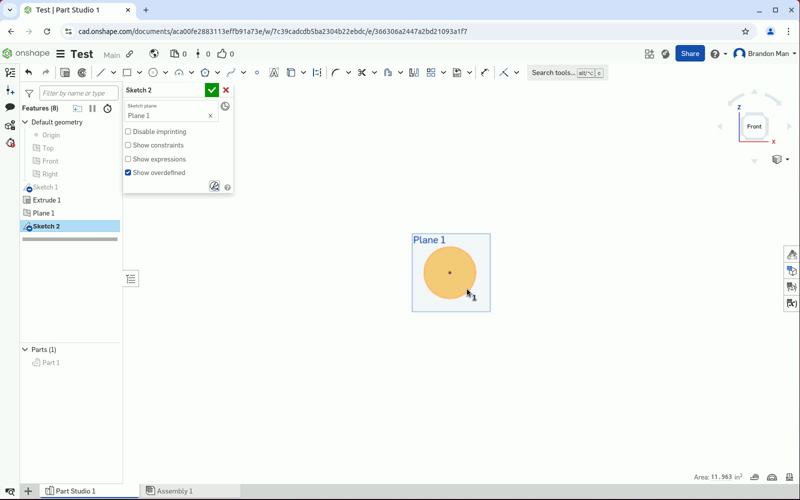
scroll(-6)
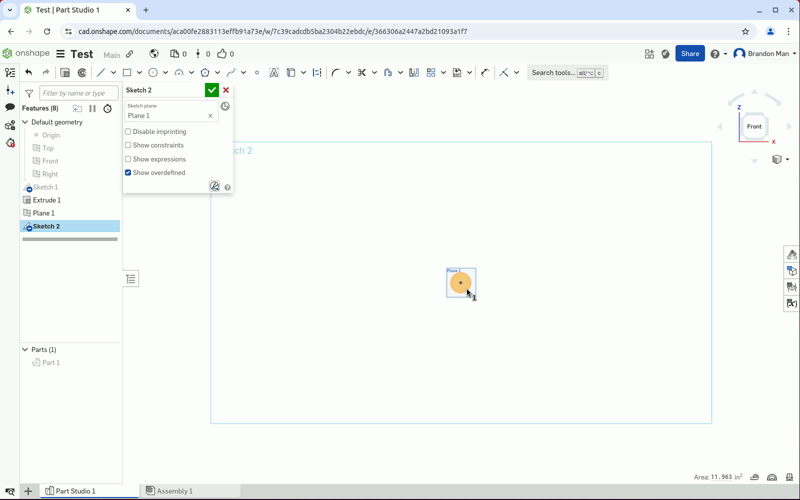
mouse_move(73, 352)
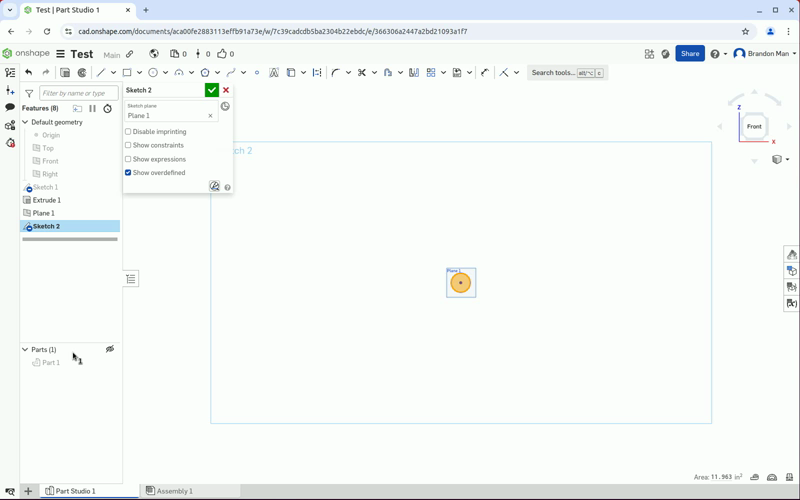
key(shift+y)
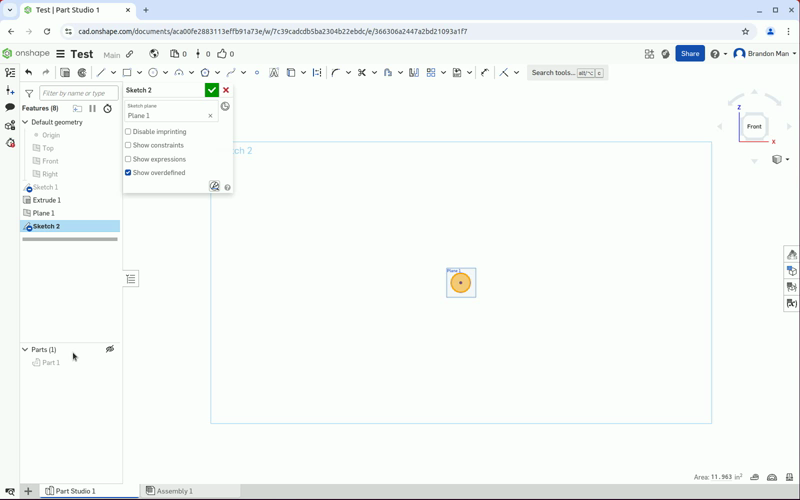
key(shift+e)
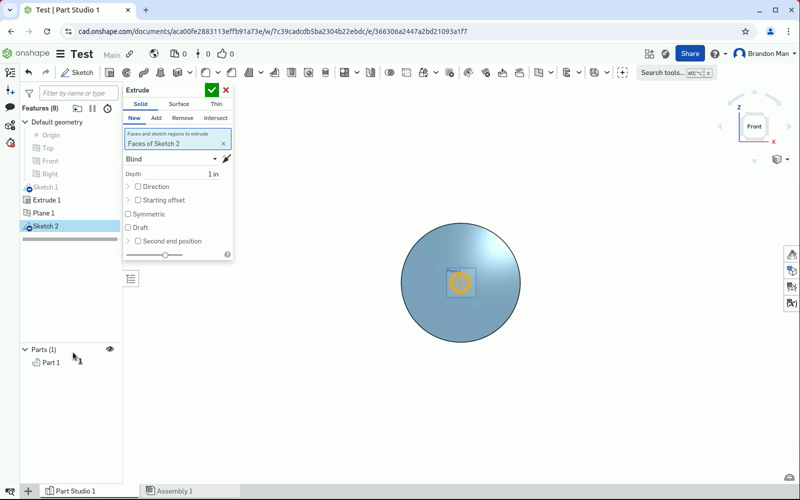
mouse_move(143, 106)
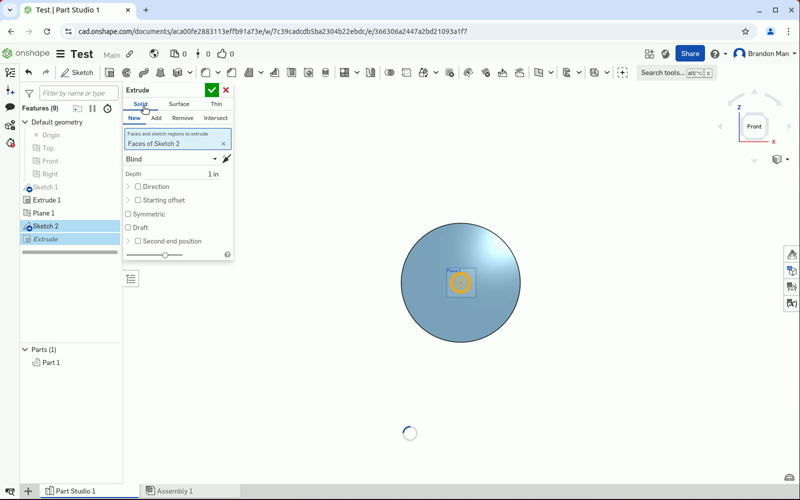
click(143, 106)
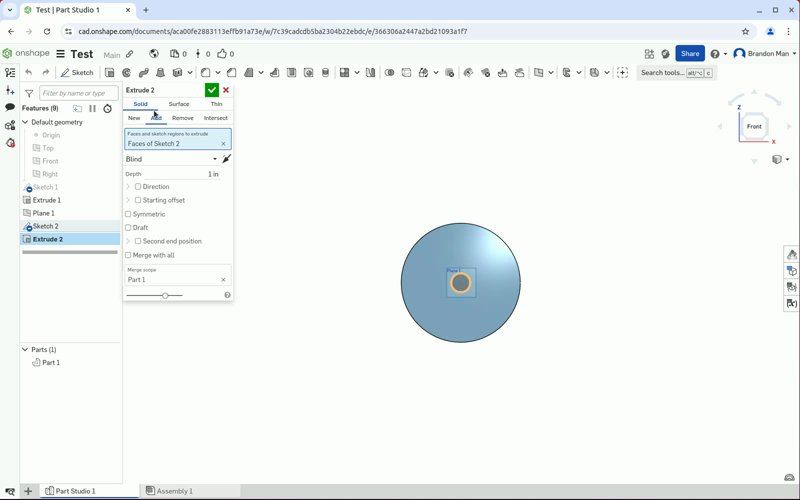
mouse_move(186, 120)
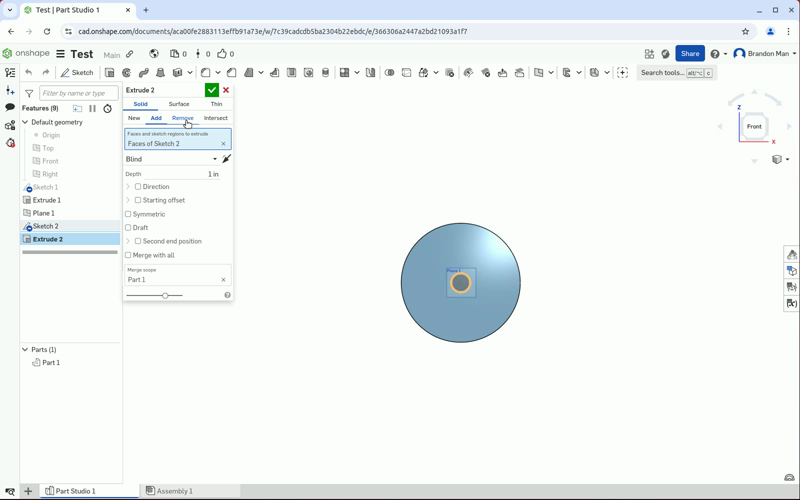
click(186, 120)
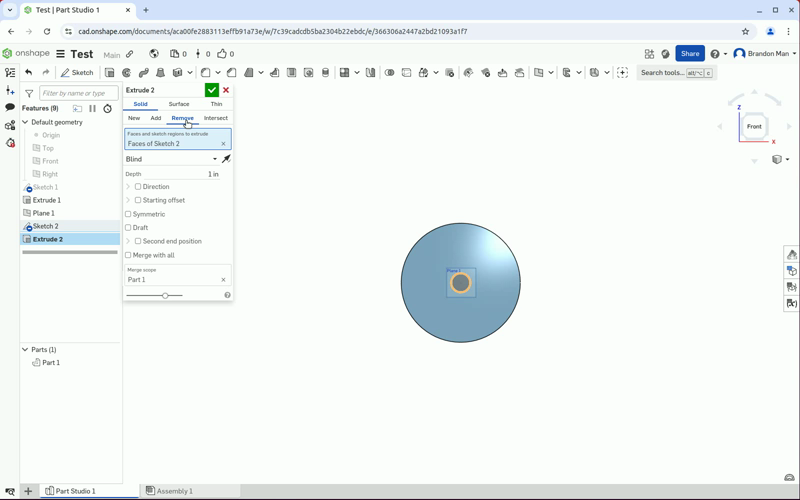
key(tab, 4)
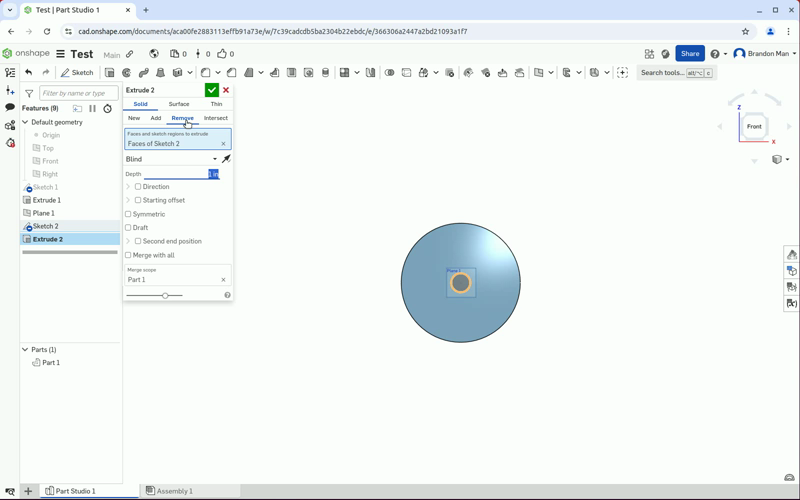
text(30.33)
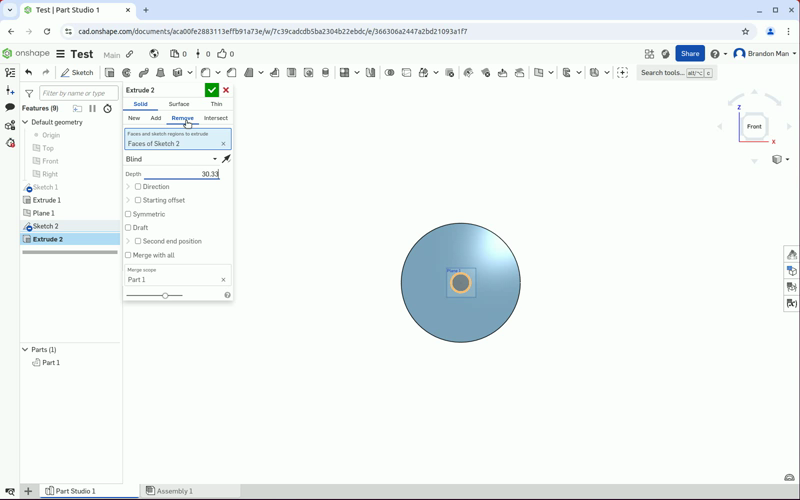
key(tab, 6)
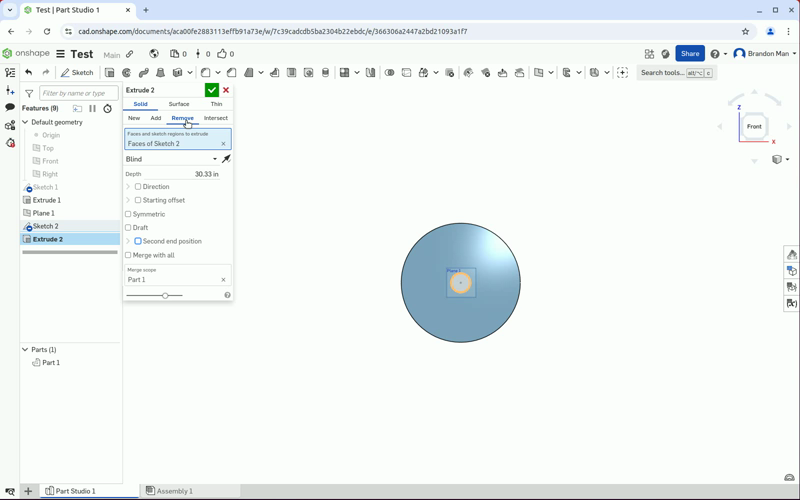
key(space)
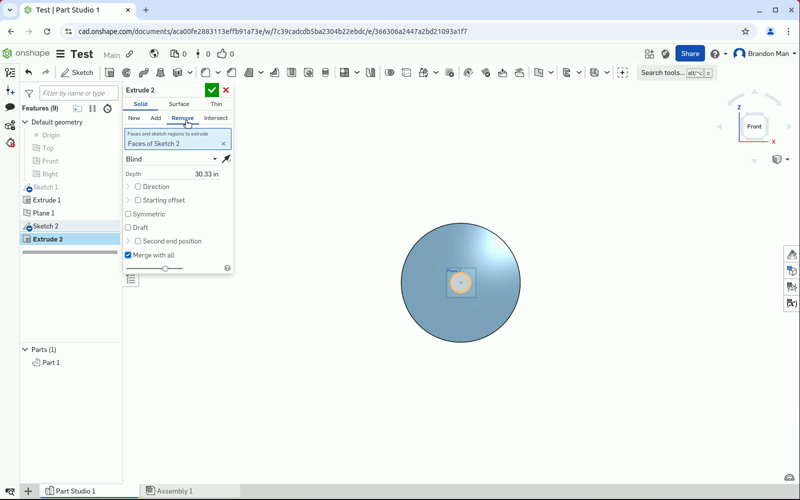
key(enter)
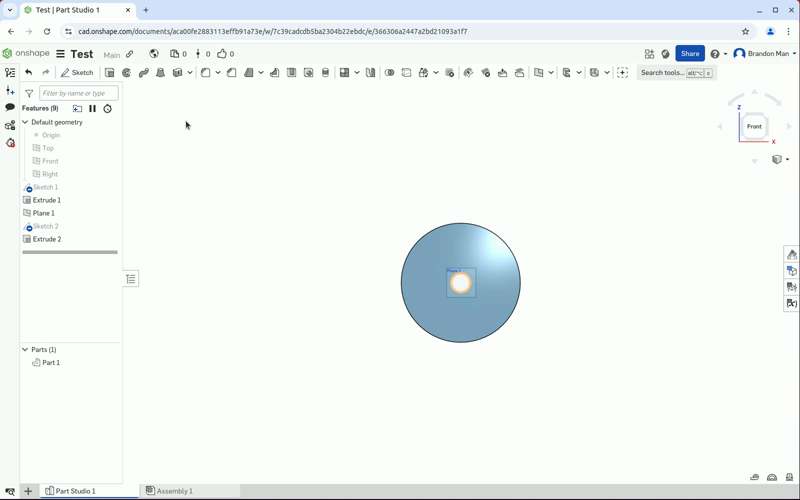
key(shift+h)
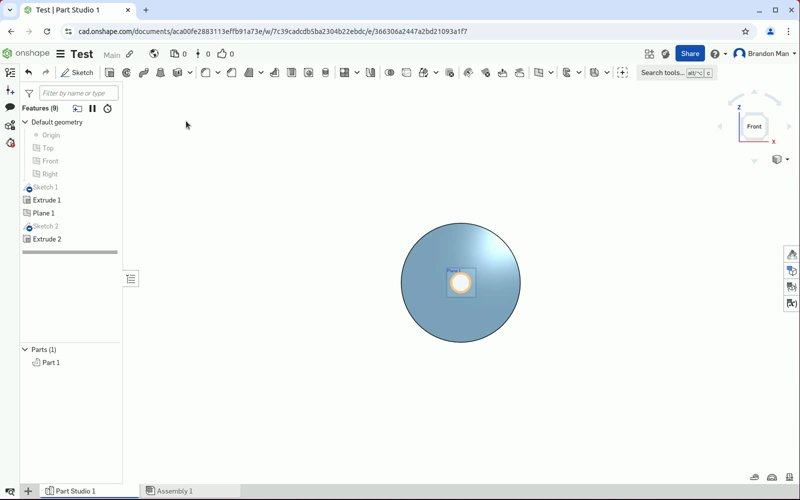
key(shift+h)
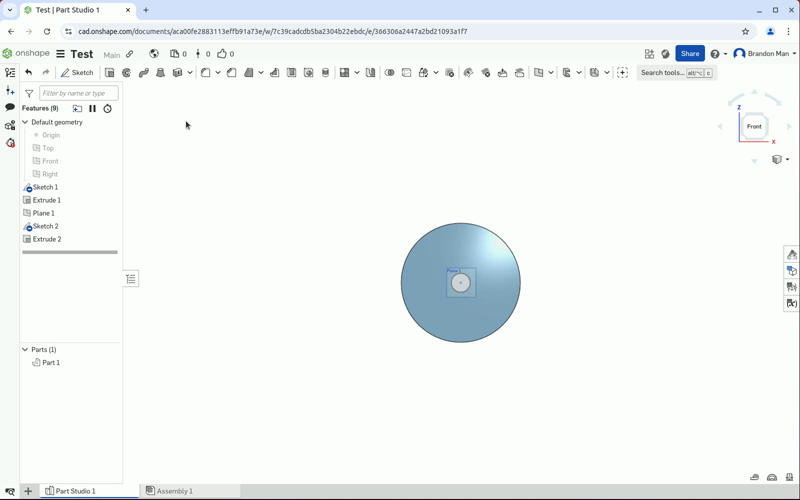
key(shift+7)
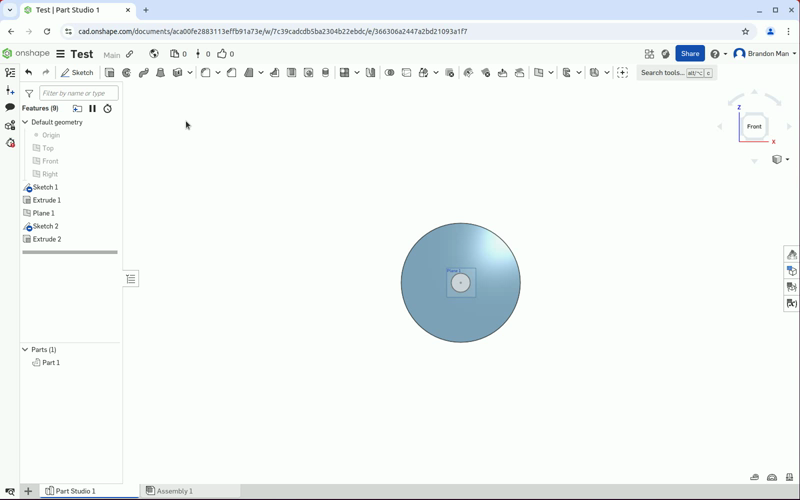
key(left, 2)
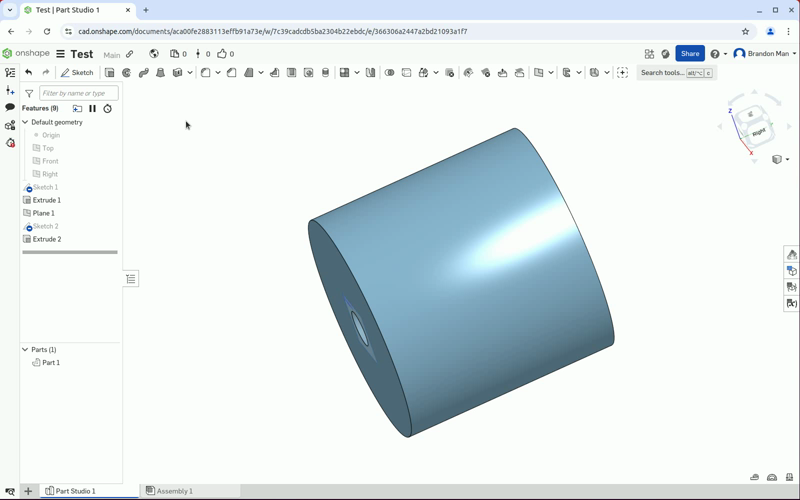
key(down, 2)
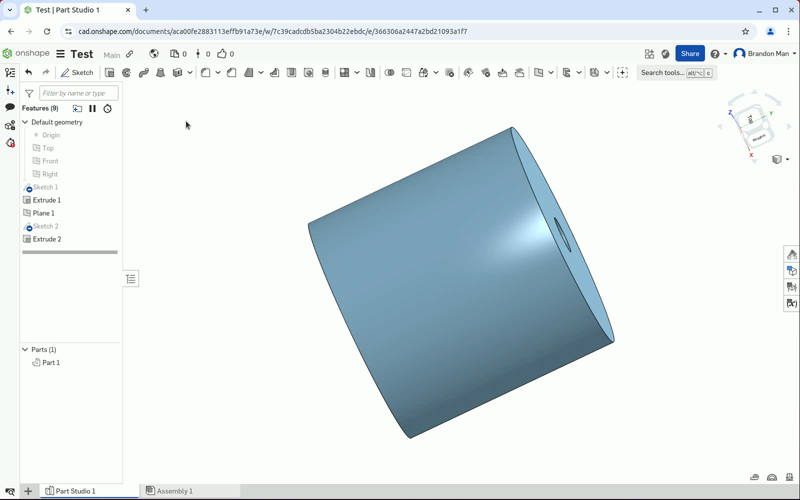
key(up, 2)
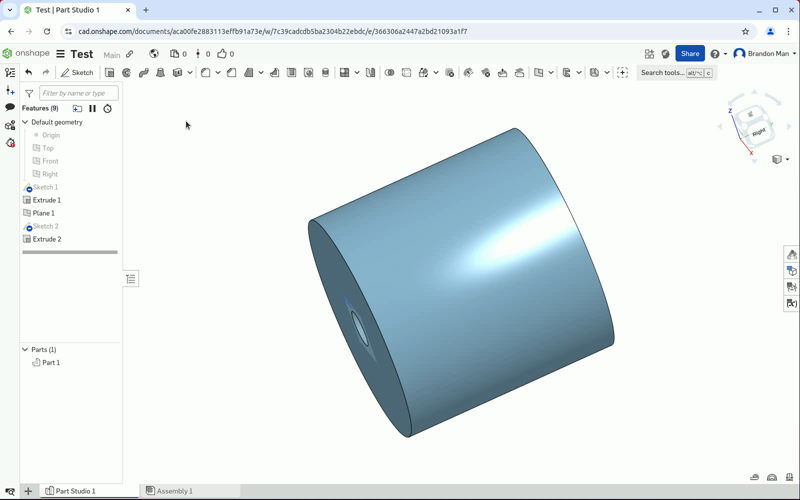
key(right, 2)
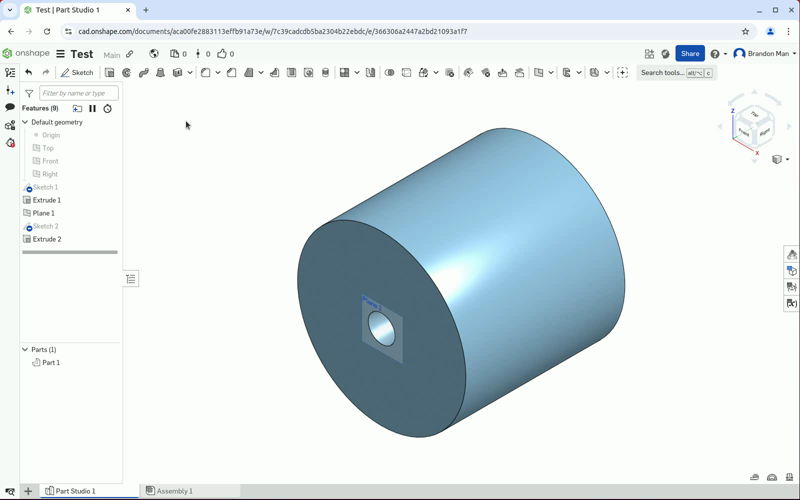
mouse_move(73, 189)
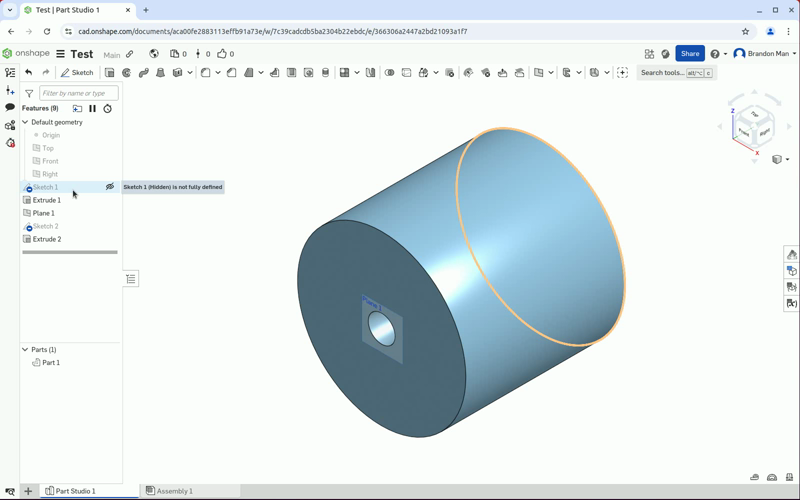
click(73, 189)